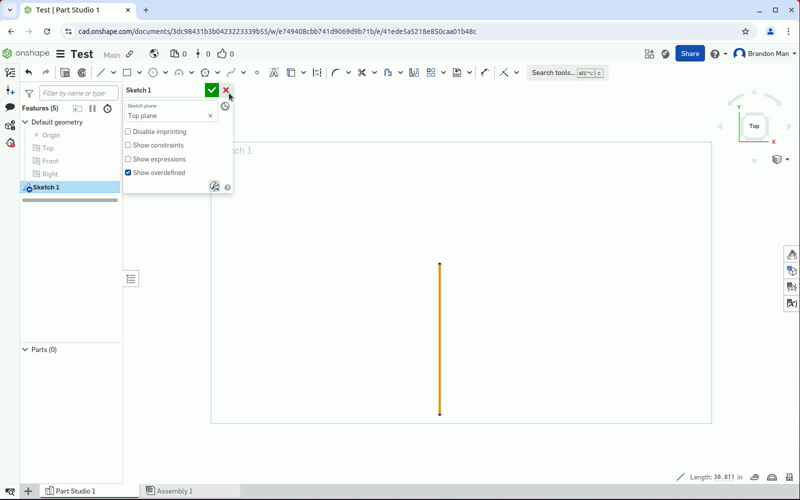
key(shift+h)
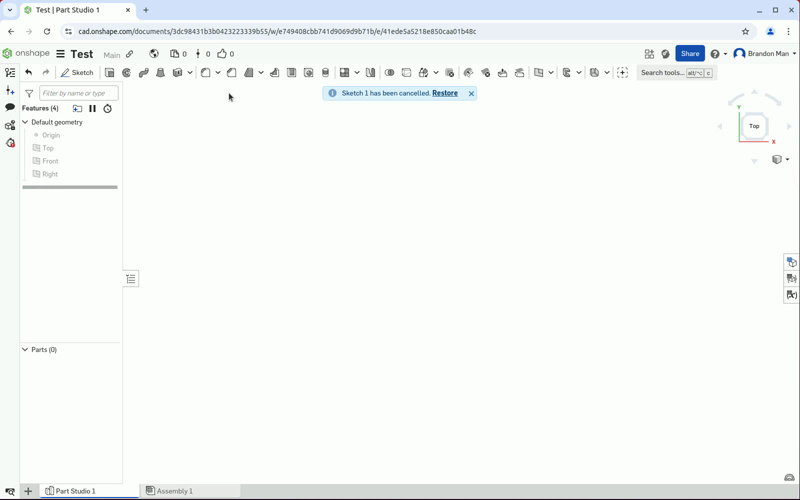
mouse_move(73, 352)
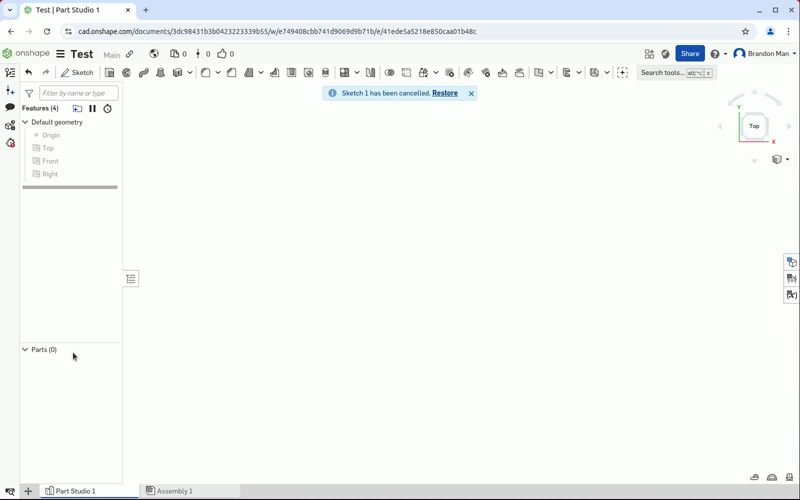
key(y)
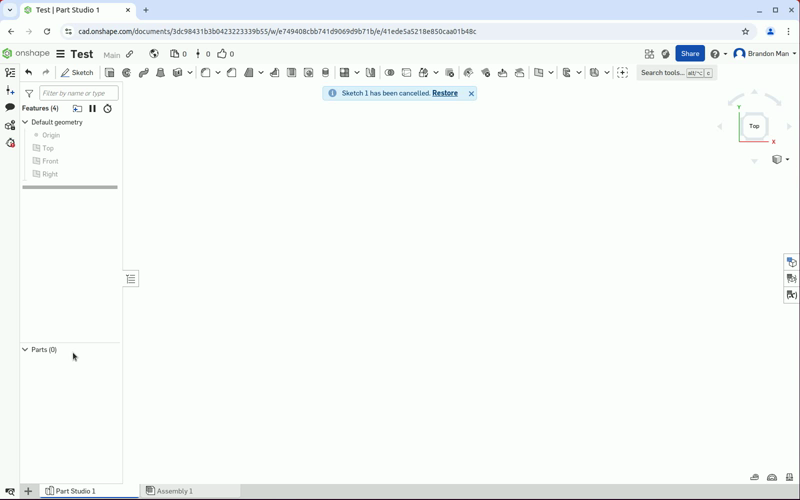
key(shift+p)
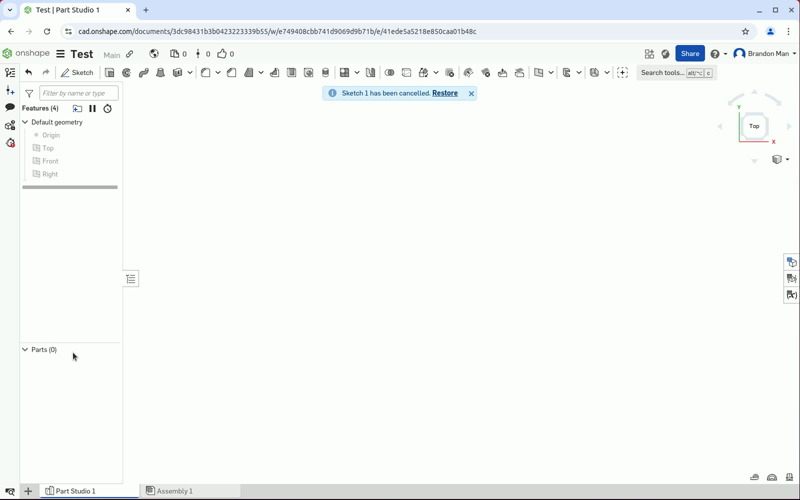
key(space)
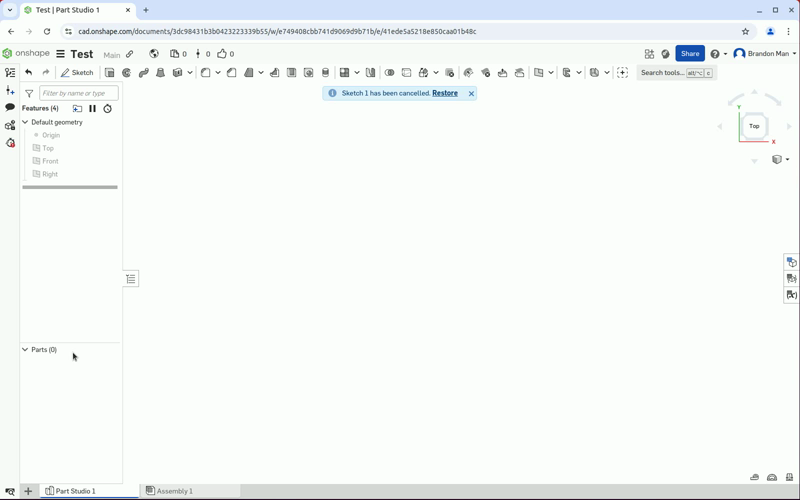
key_down(shift)
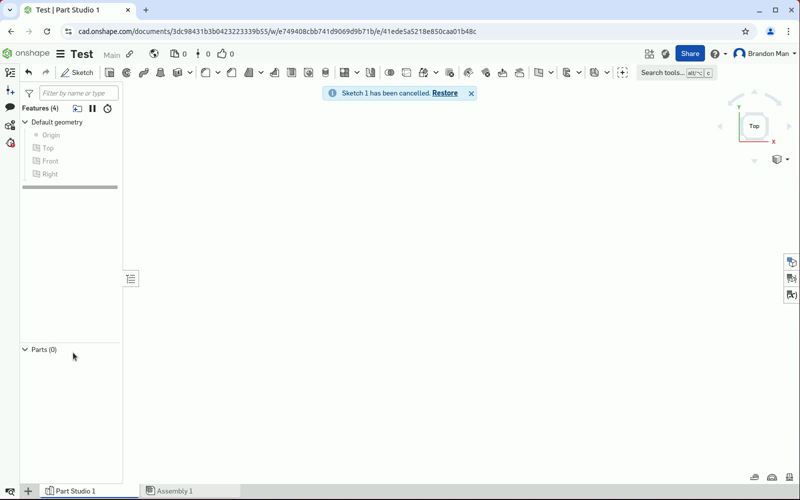
key(up)
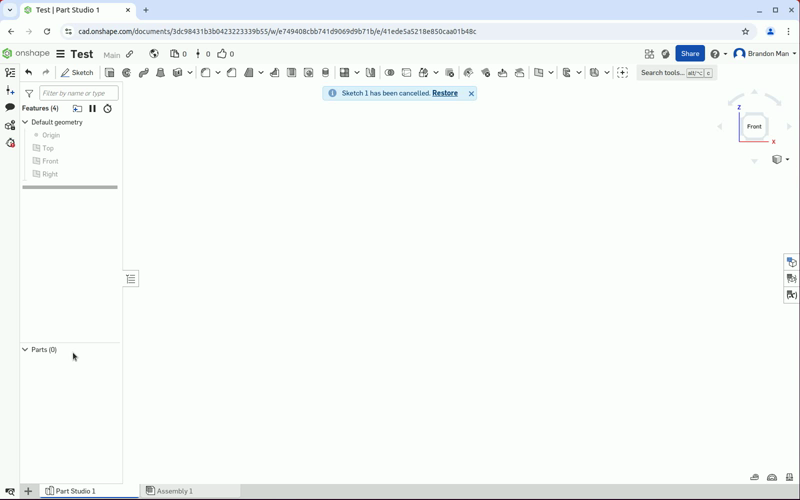
key_up(shift)
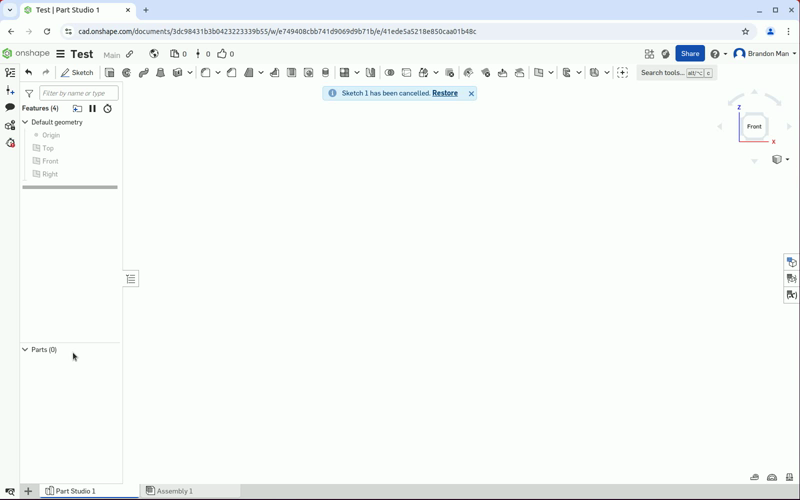
mouse_move(73, 352)
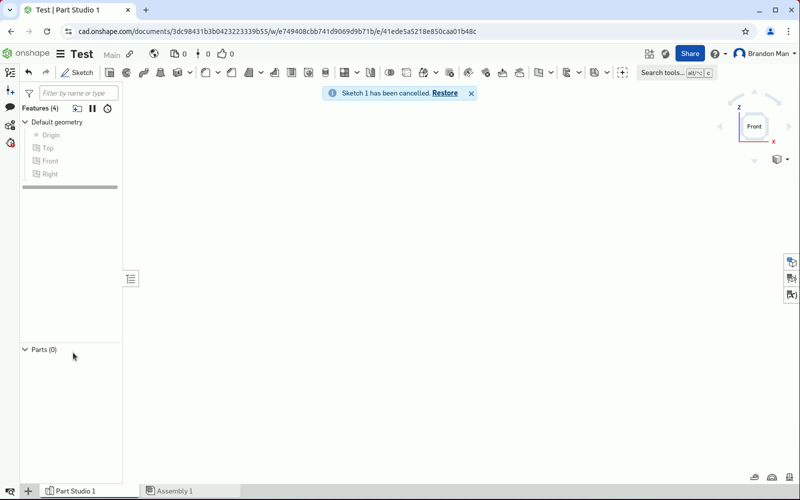
key(shift+y)
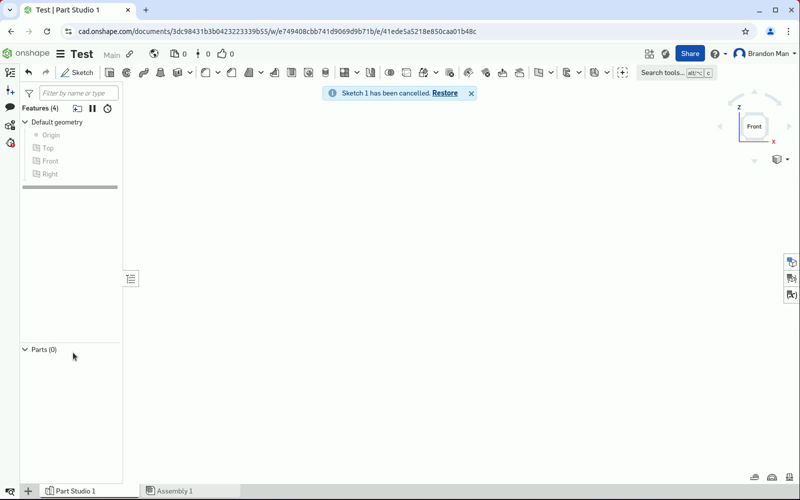
key(shift+s)
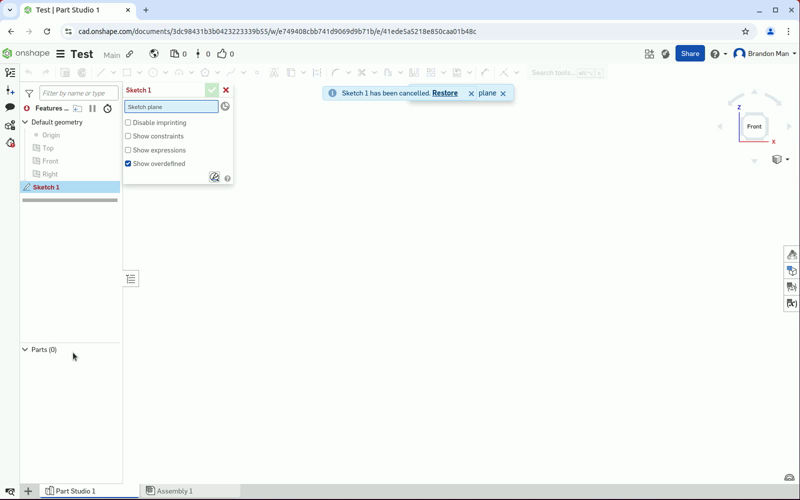
mouse_move(73, 163)
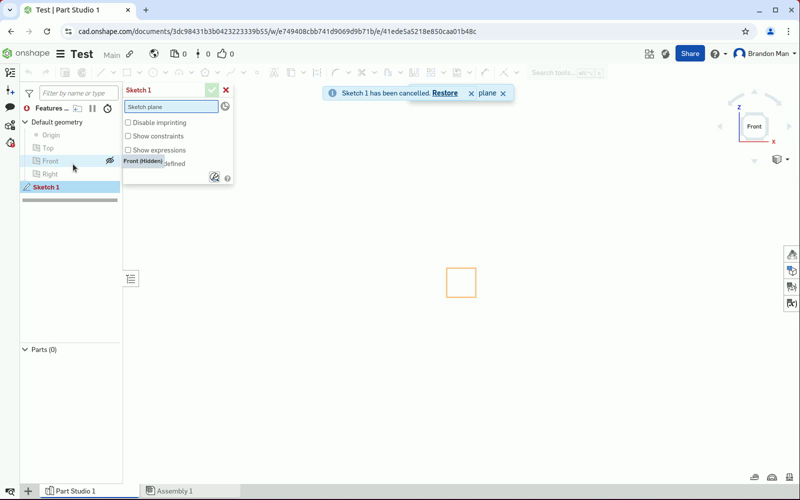
click(73, 163)
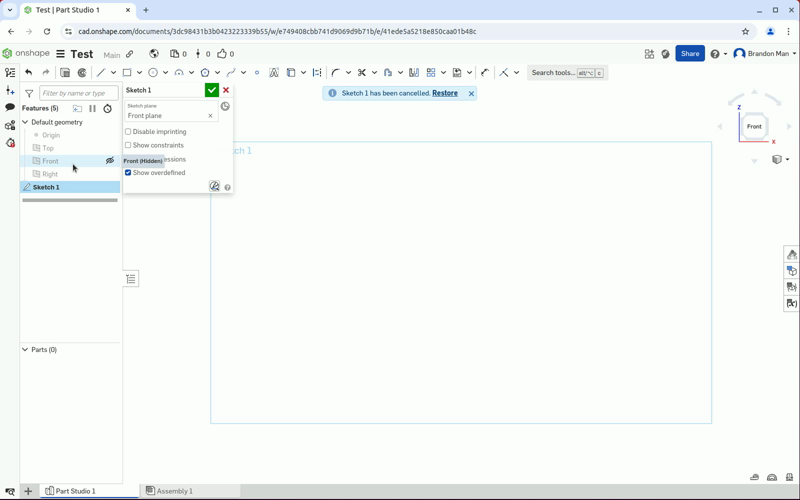
mouse_move(73, 352)
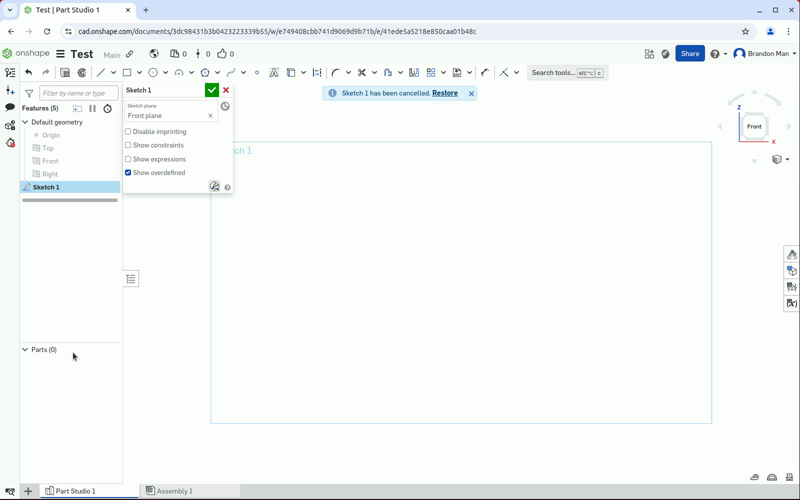
key(y)
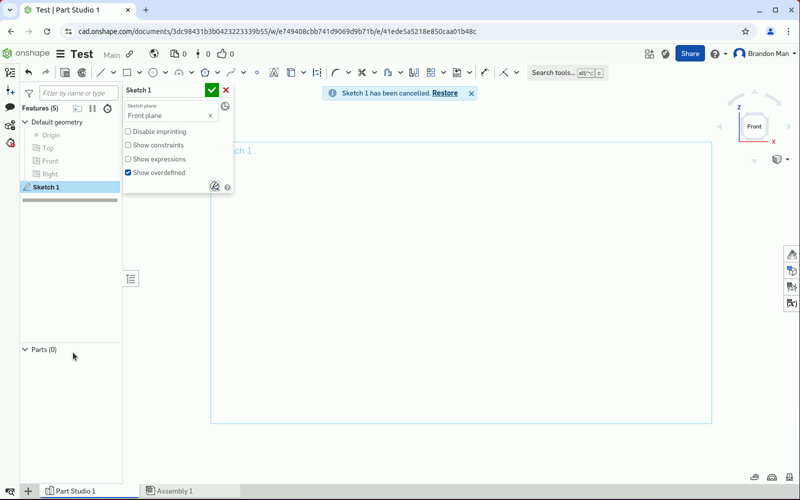
key(c)
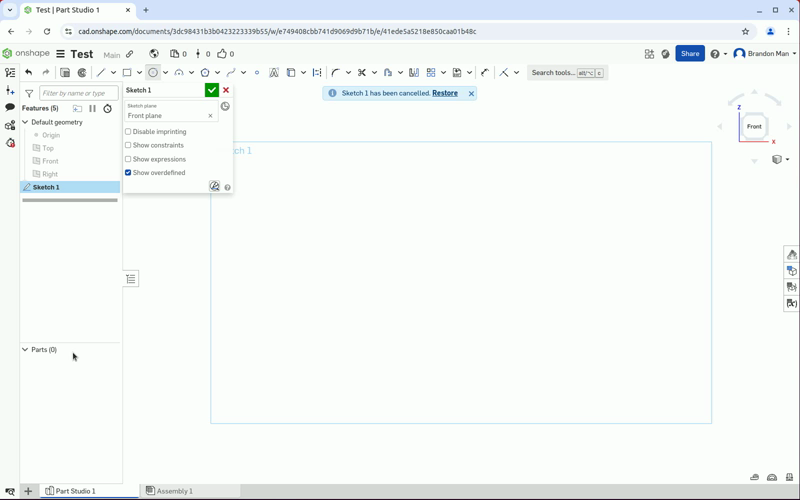
key_down(shift)
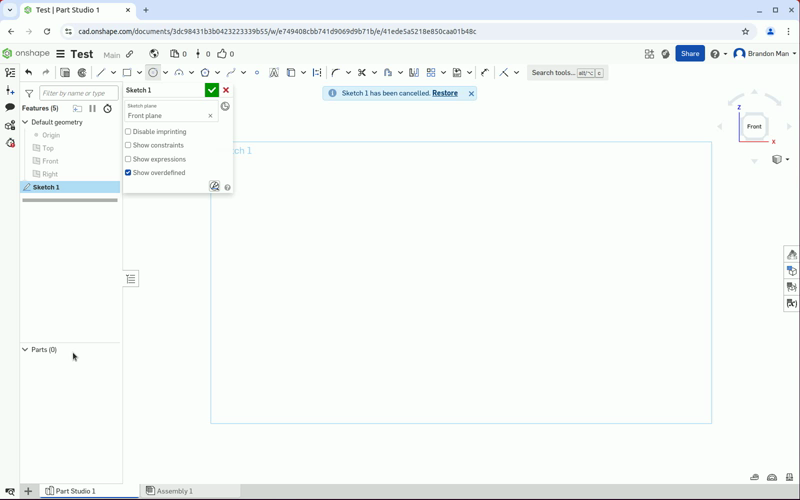
mouse_move(461, 282)
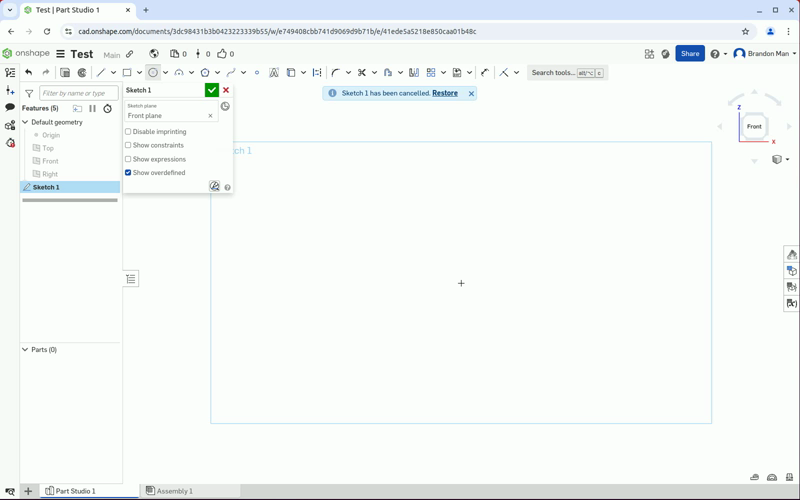
click(461, 282)
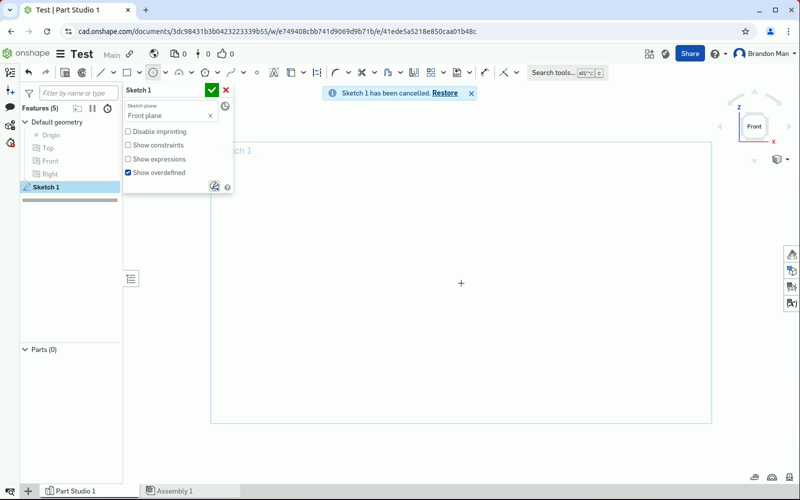
key_up(shift)
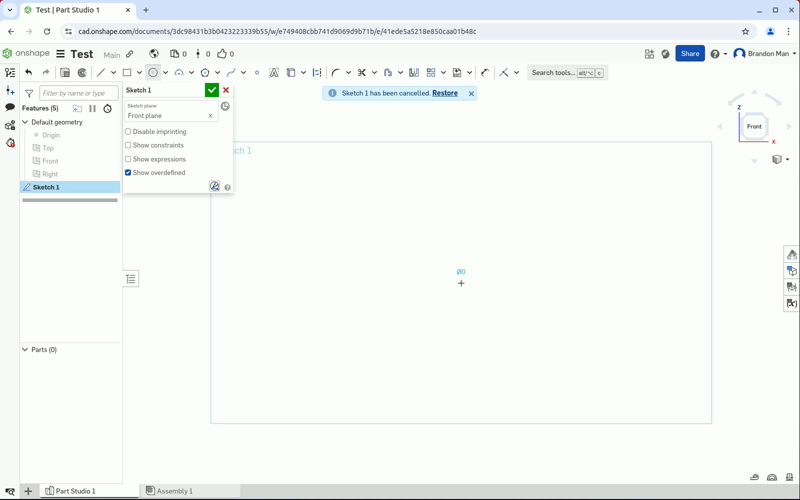
mouse_move(497, 282)
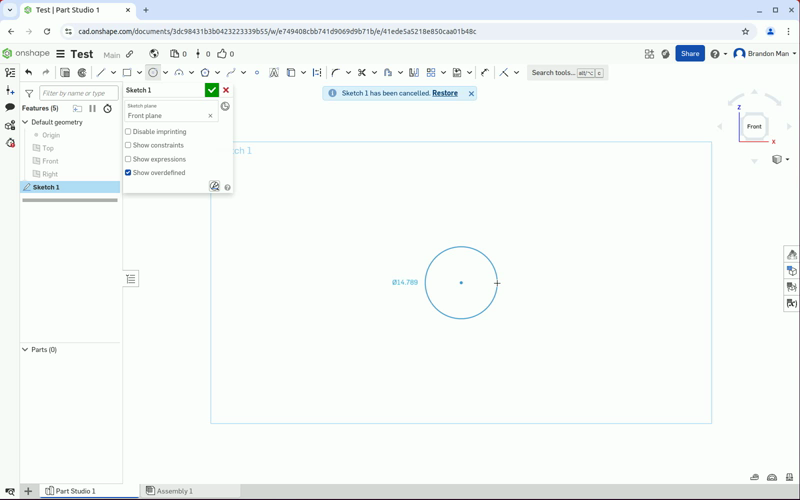
click(497, 282)
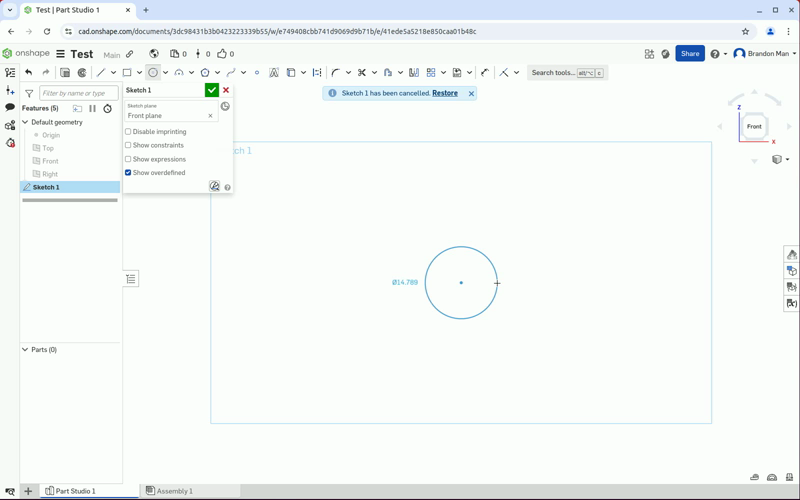
key(esc)
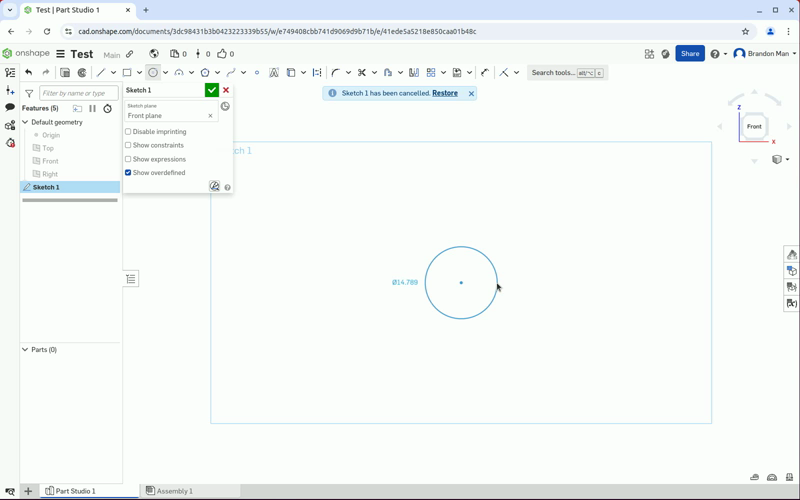
key(c)
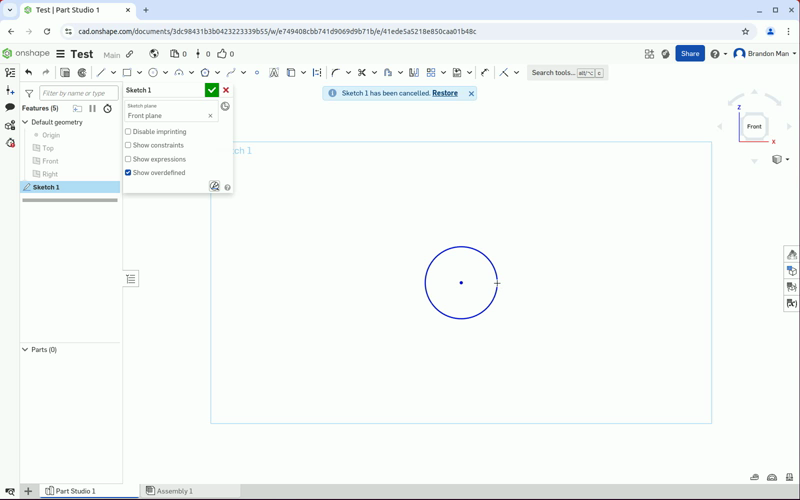
key_down(shift)
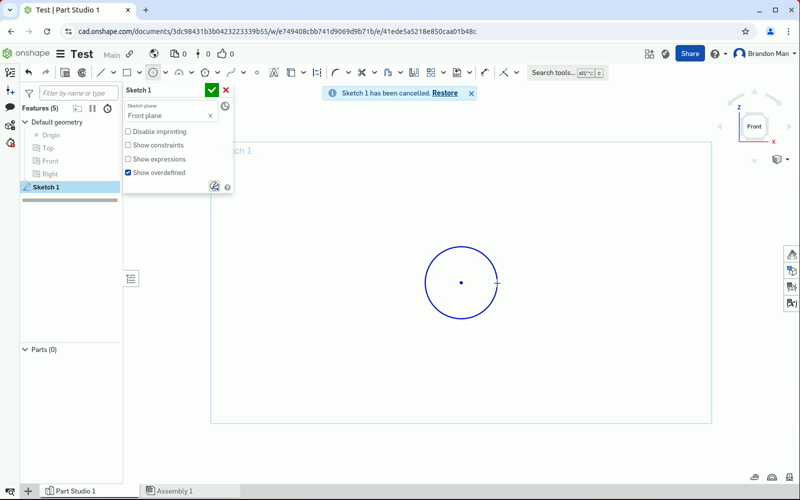
mouse_move(461, 282)
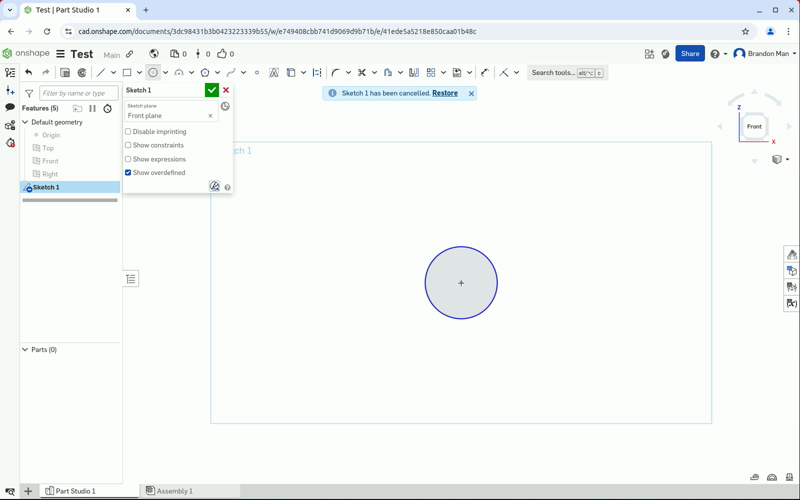
click(461, 282)
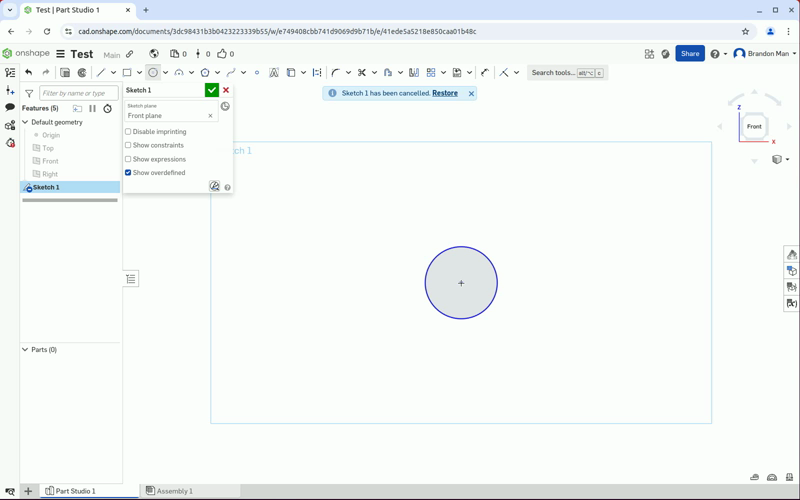
key_up(shift)
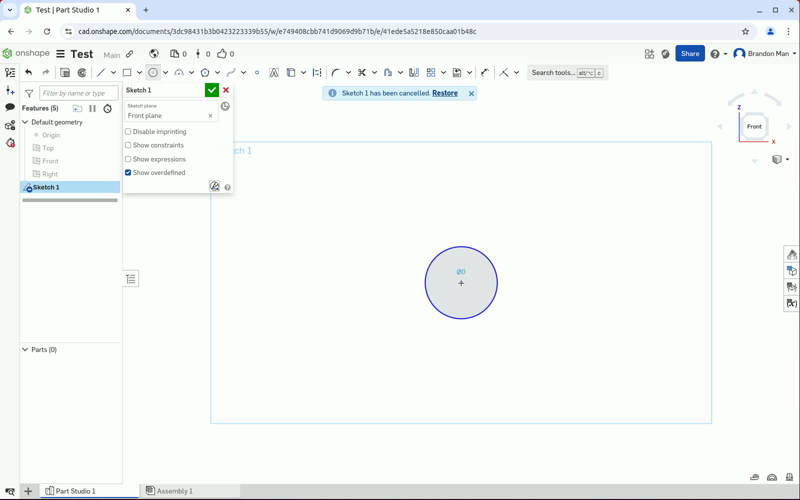
mouse_move(479, 282)
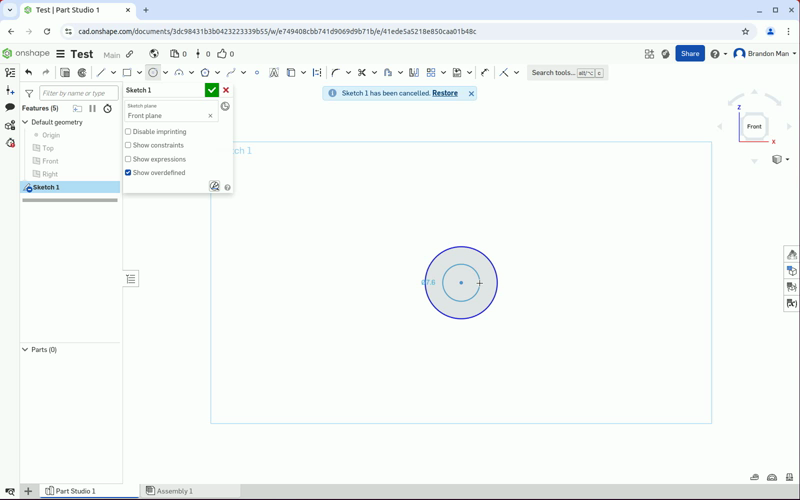
click(479, 282)
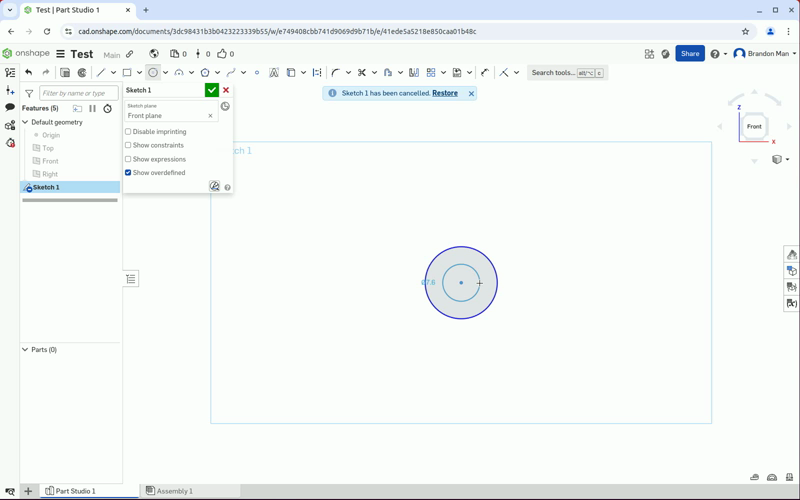
key(esc)
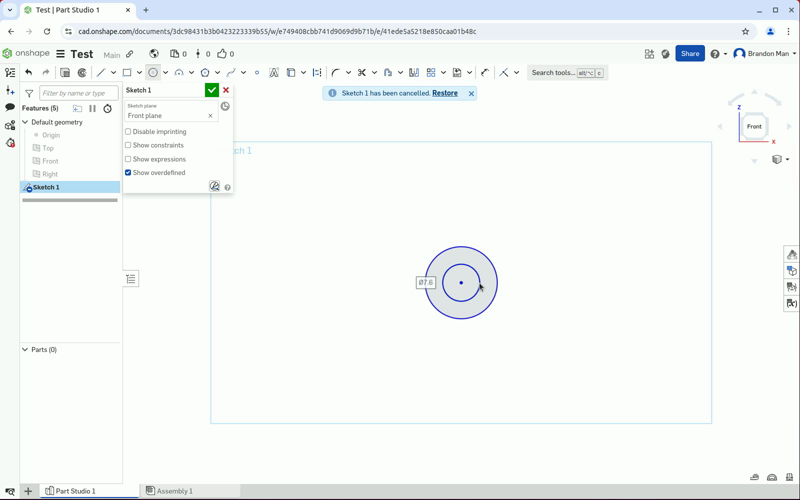
mouse_move(484, 285)
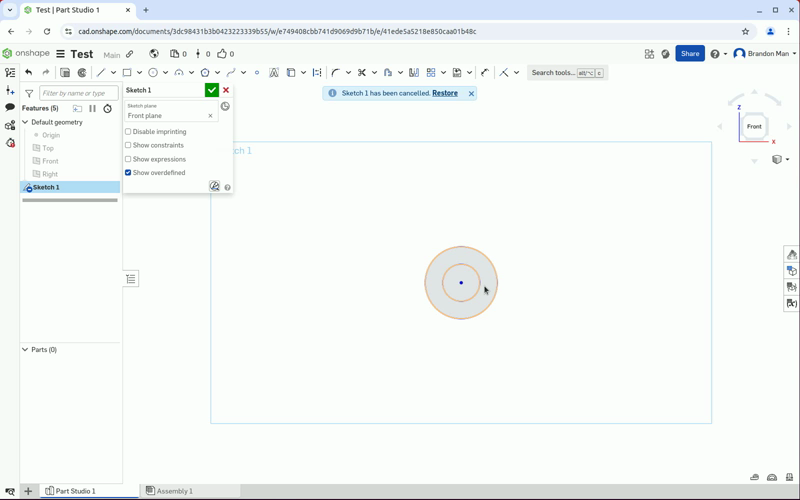
click(484, 285)
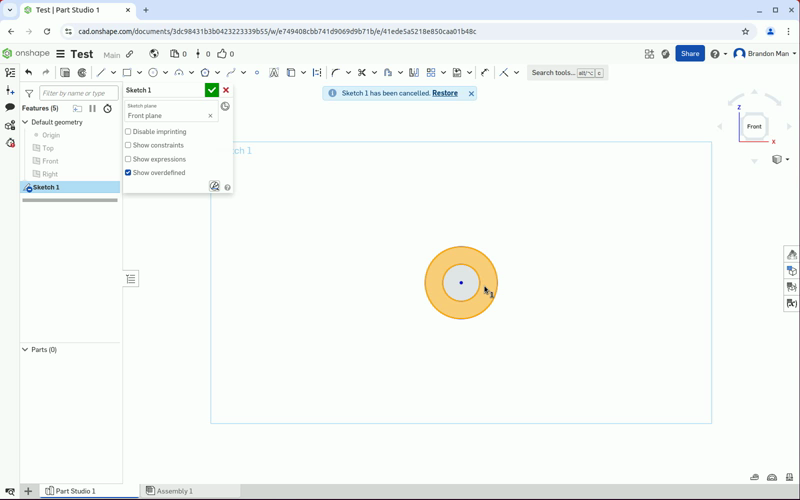
mouse_move(73, 352)
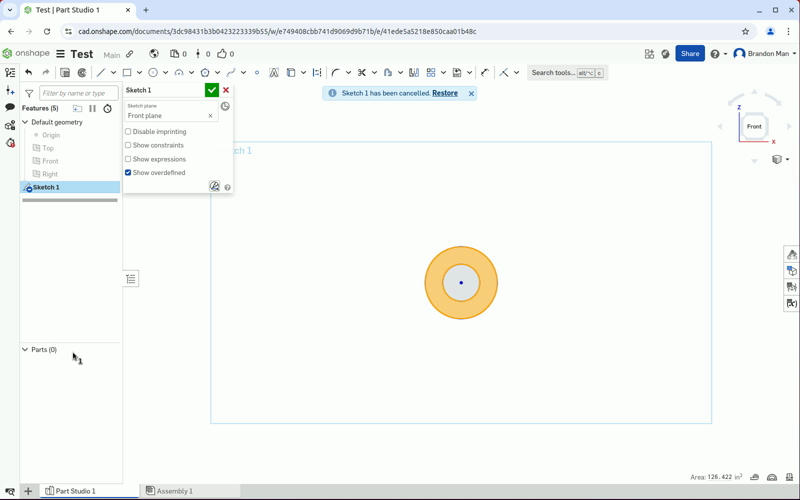
key(shift+y)
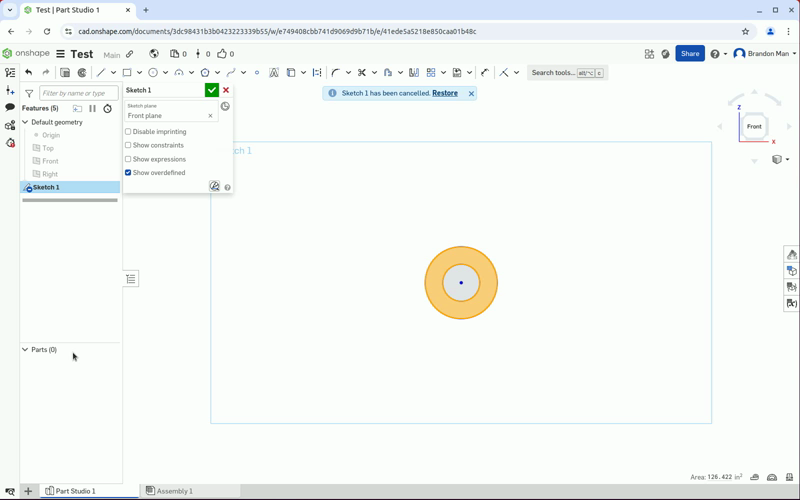
key(shift+e)
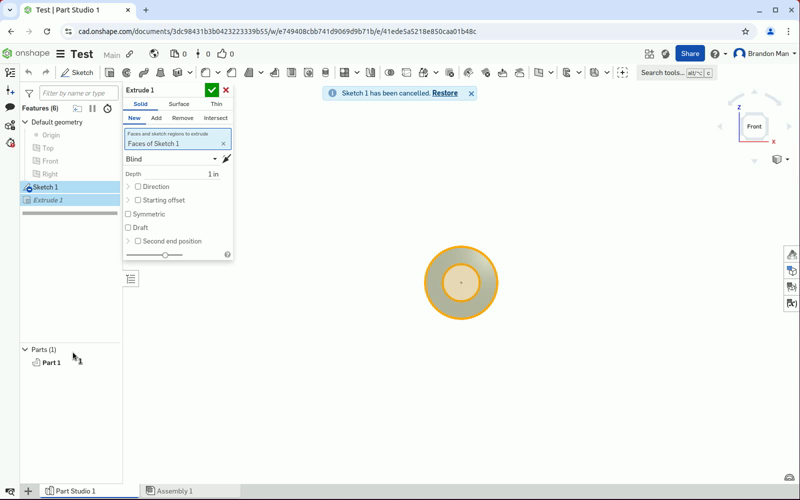
mouse_move(143, 106)
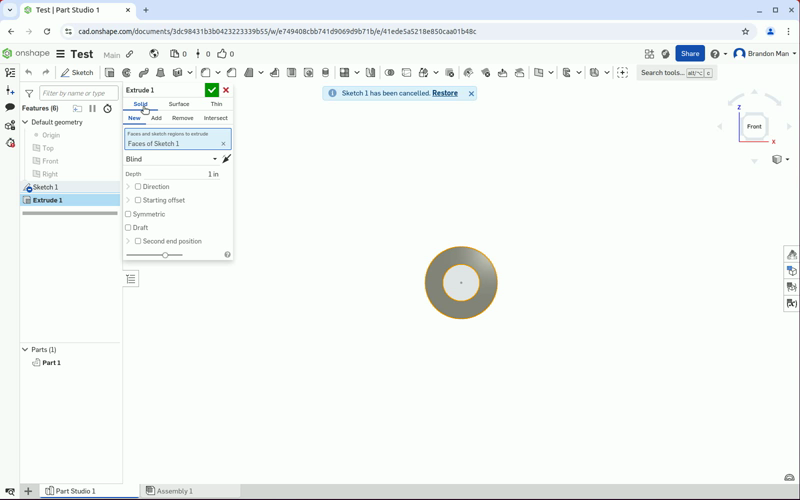
click(143, 106)
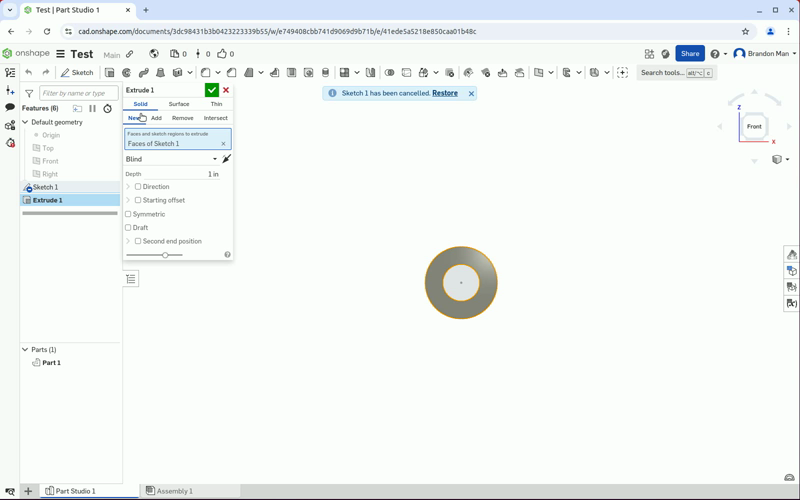
mouse_move(137, 120)
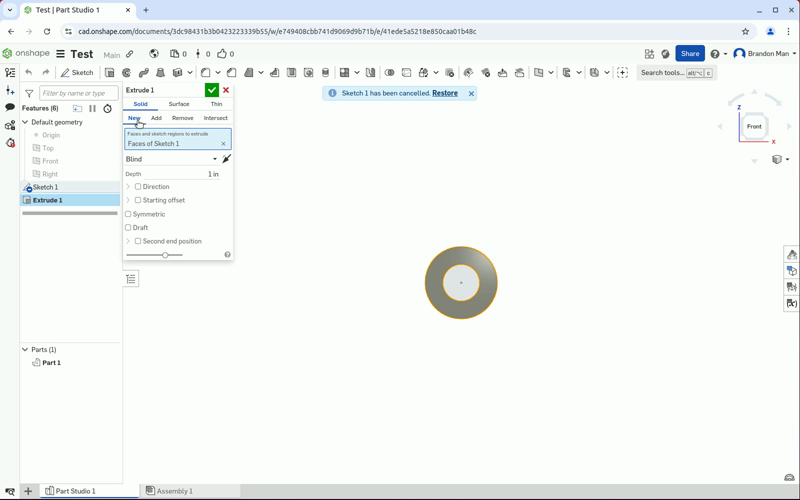
click(137, 120)
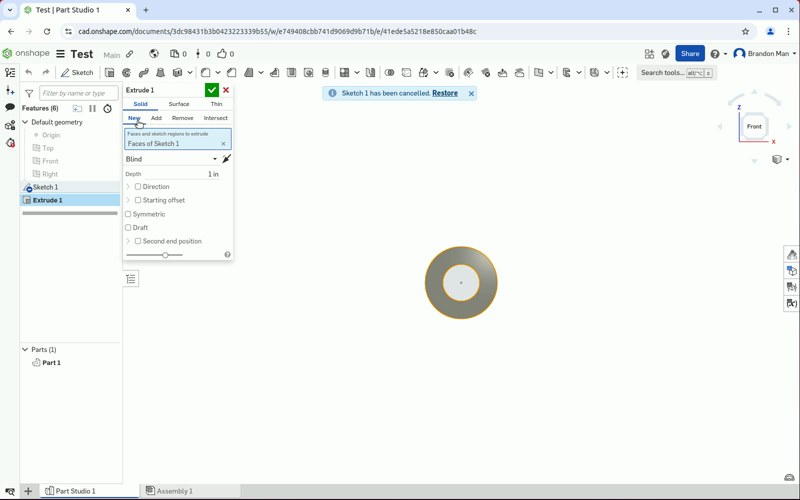
key(tab, 4)
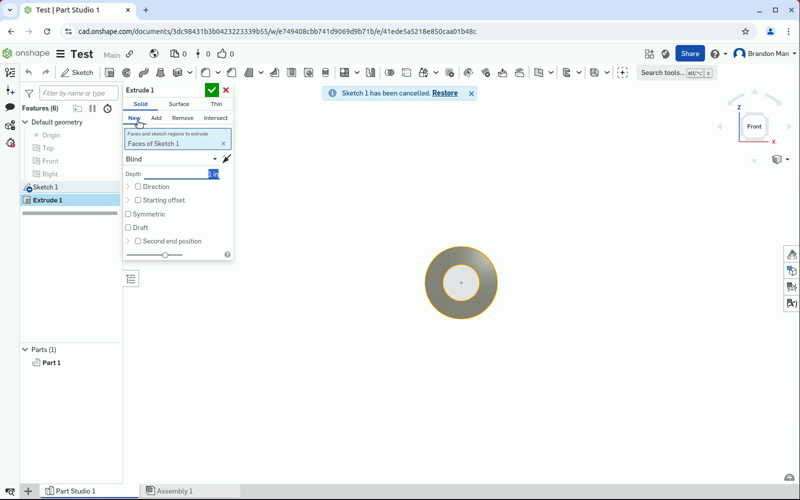
text(3.129)
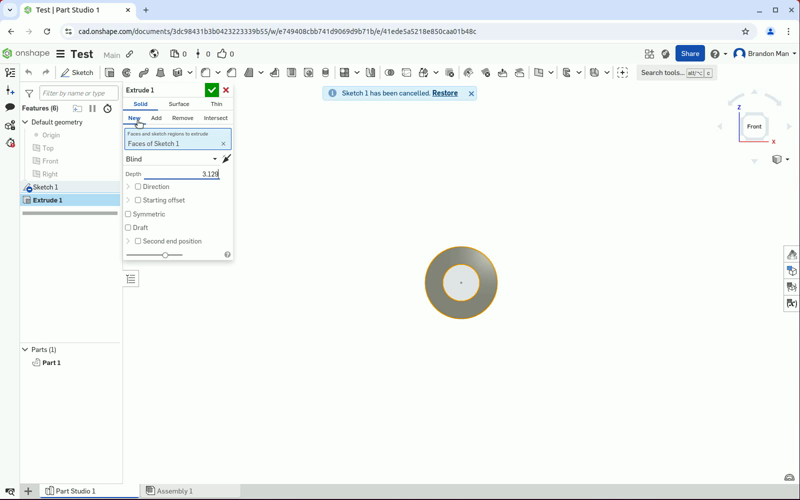
key(enter)
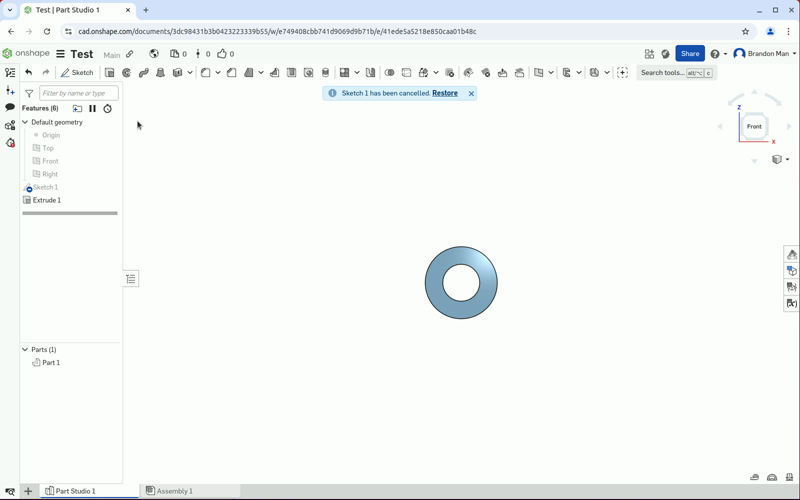
key(shift+h)
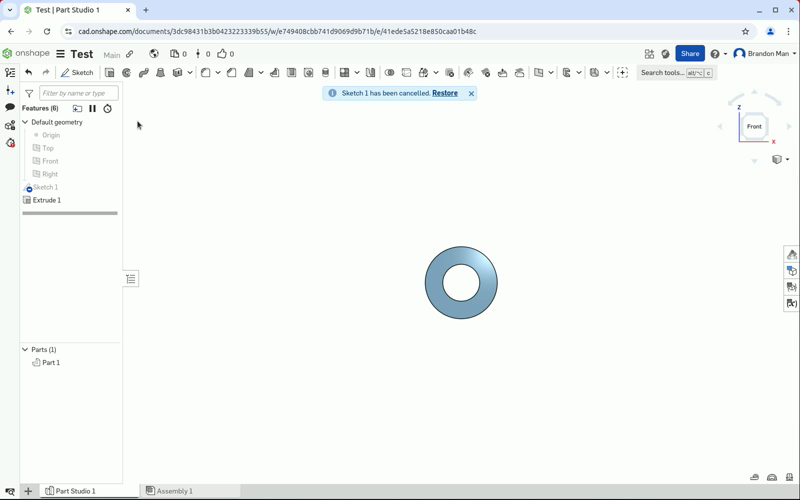
key(shift+h)
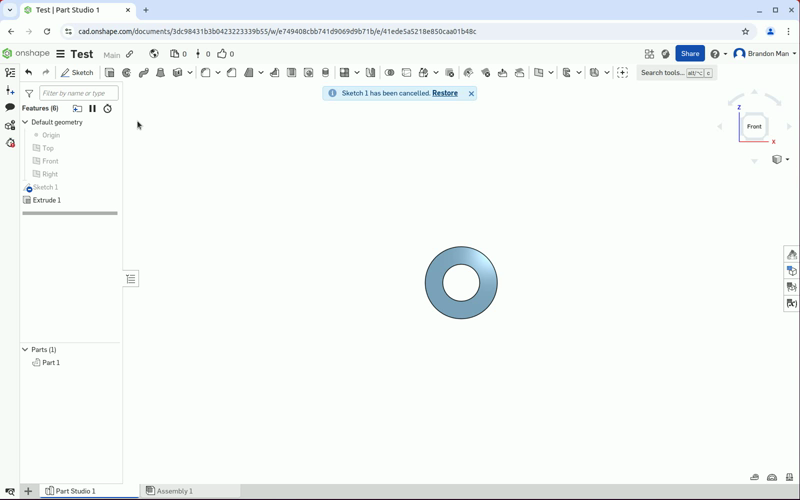
mouse_move(73, 189)
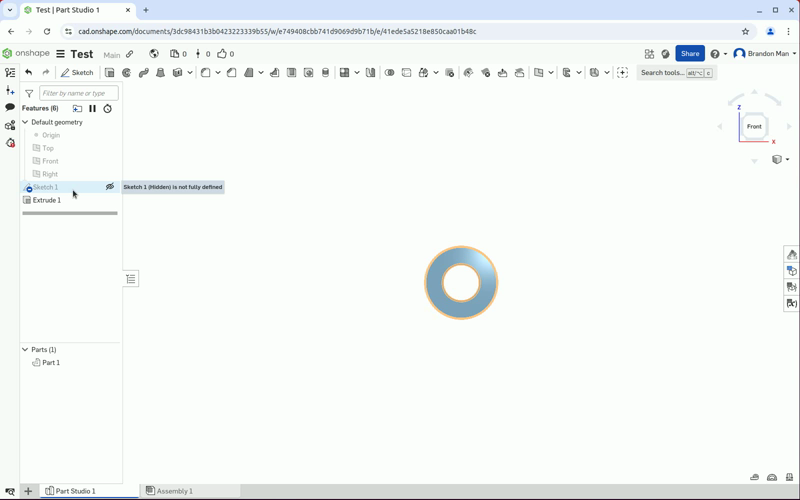
click(73, 189)
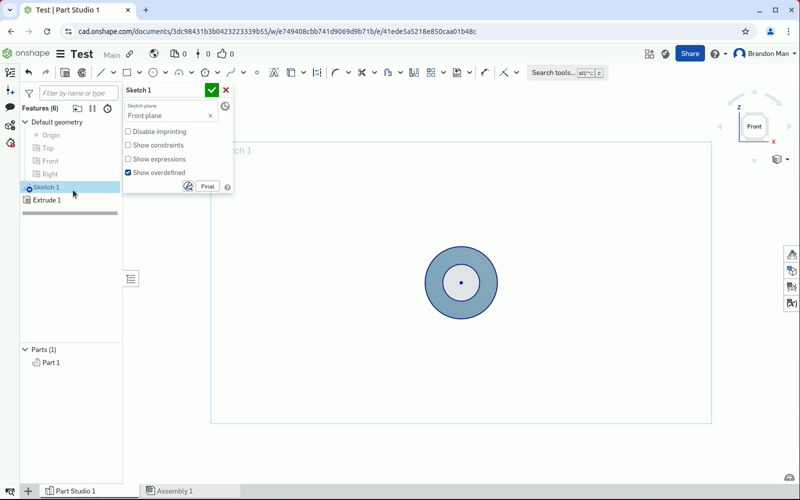
mouse_move(229, 92)
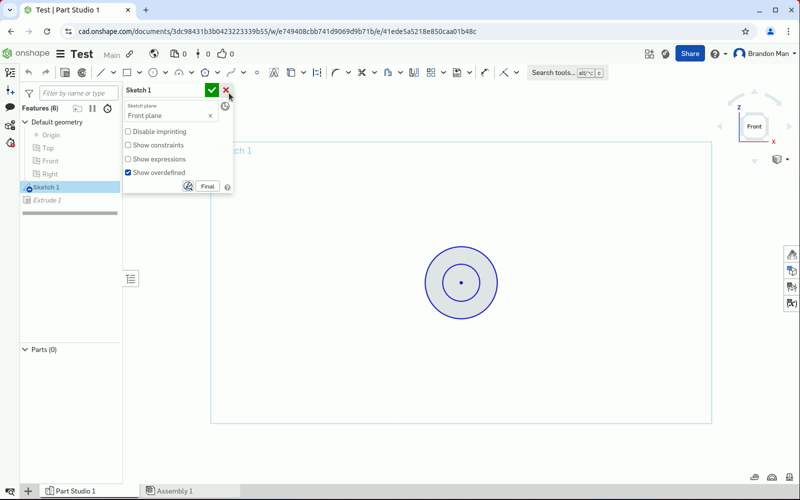
click(229, 92)
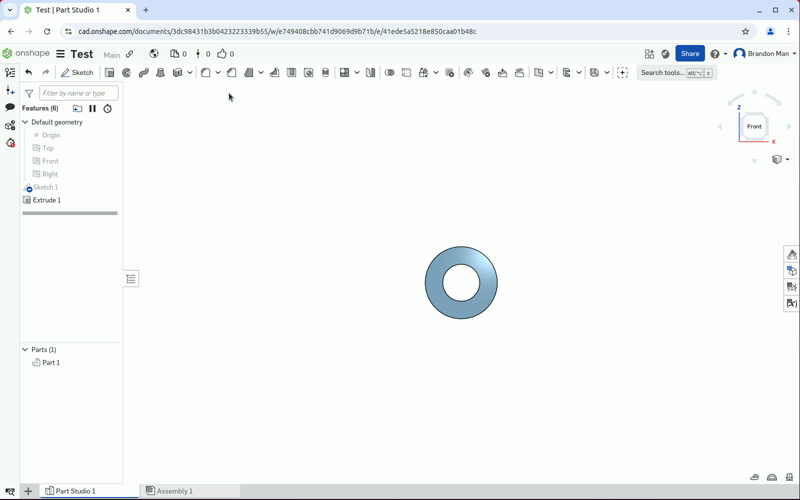
mouse_move(541, 75)
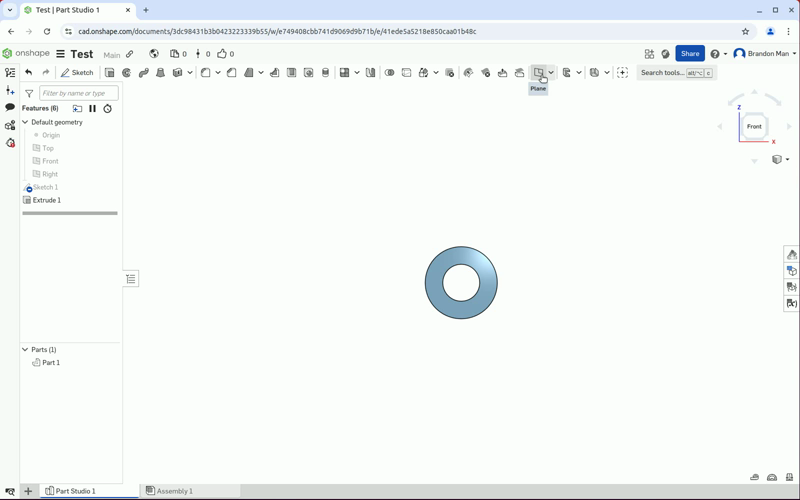
click(541, 75)
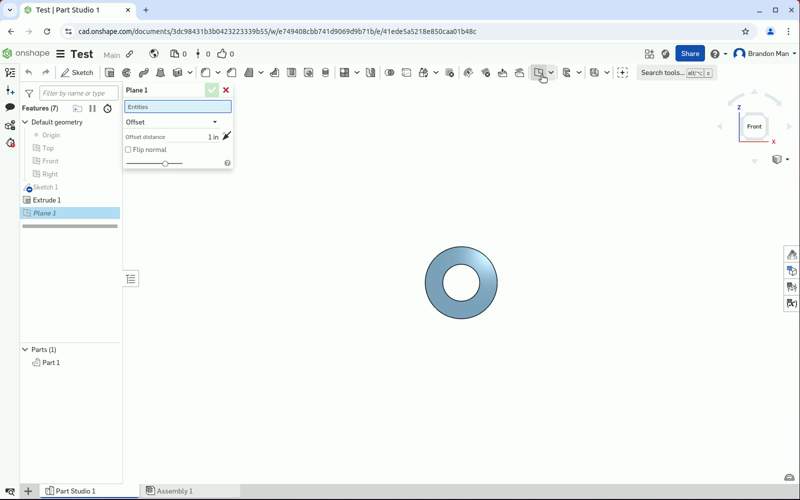
mouse_move(73, 163)
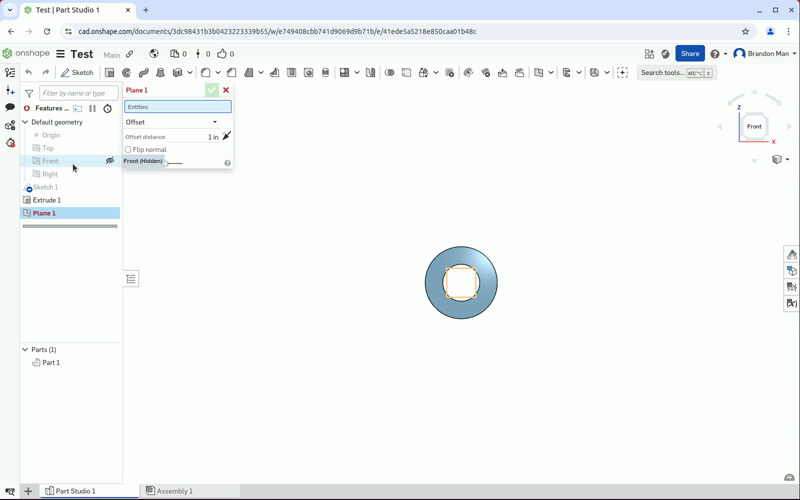
click(73, 163)
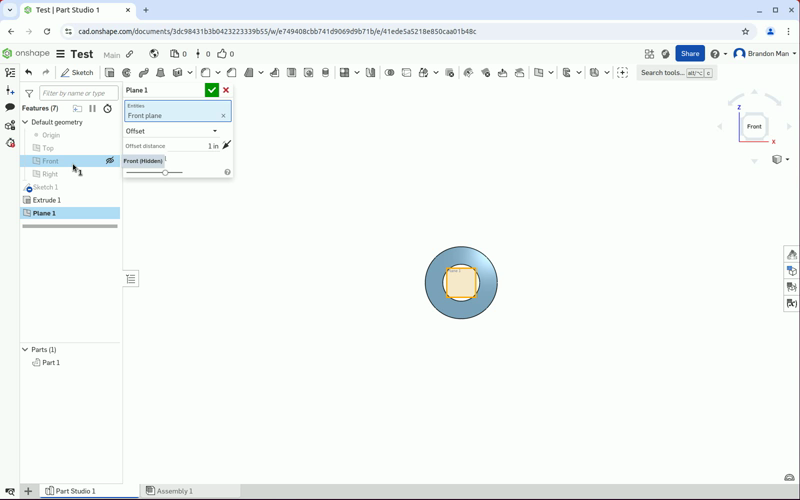
key(tab, 2)
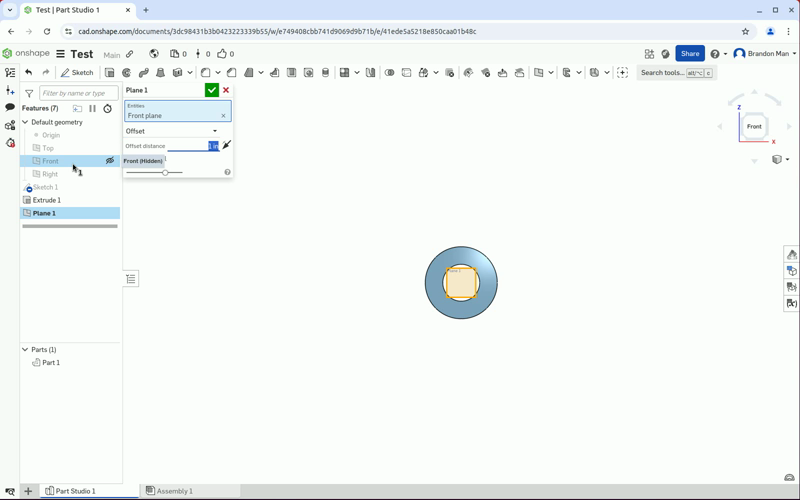
text(3.143)
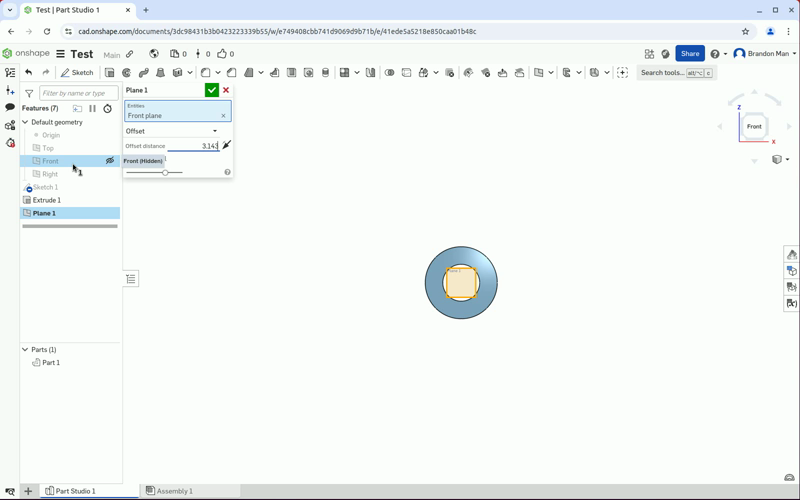
key(enter, 2)
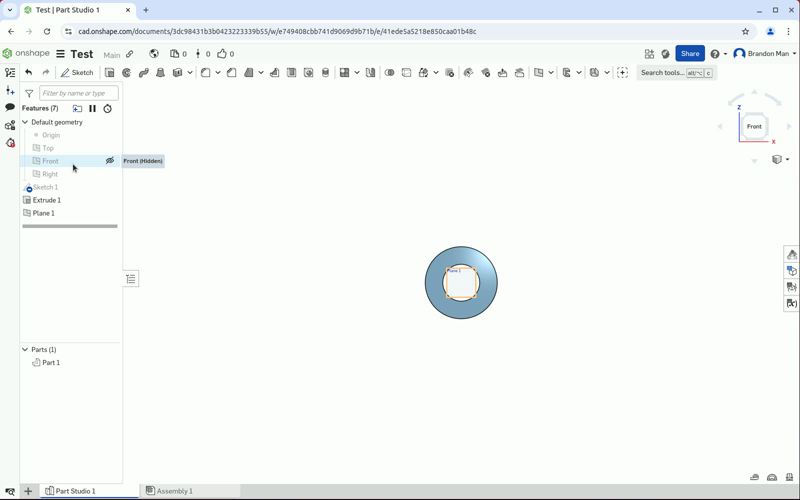
key(shift+s)
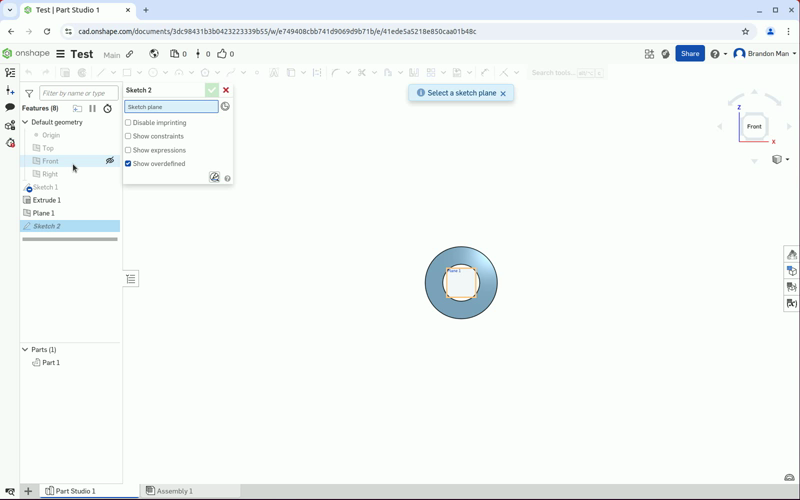
mouse_move(73, 215)
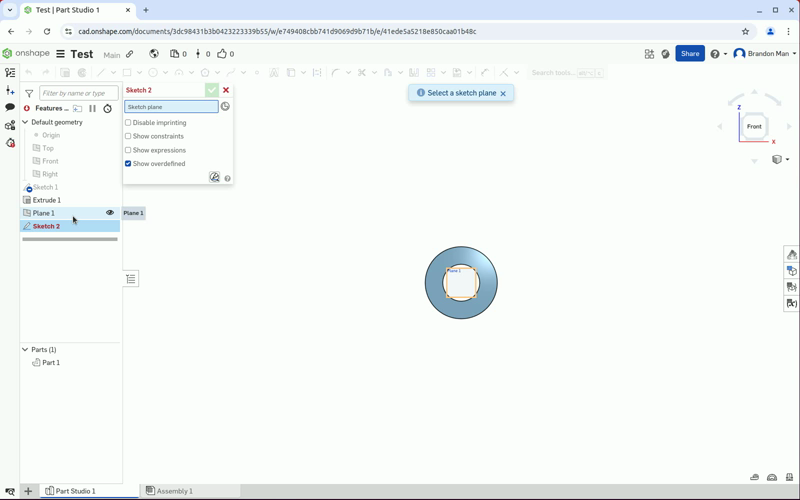
click(73, 215)
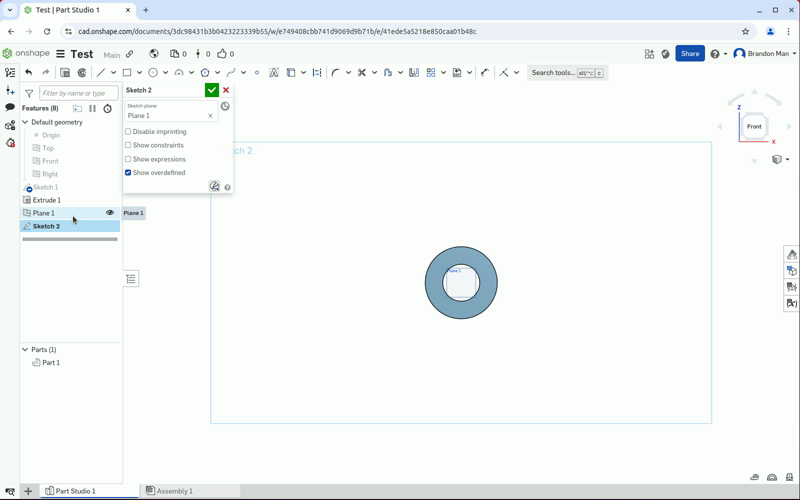
mouse_move(73, 352)
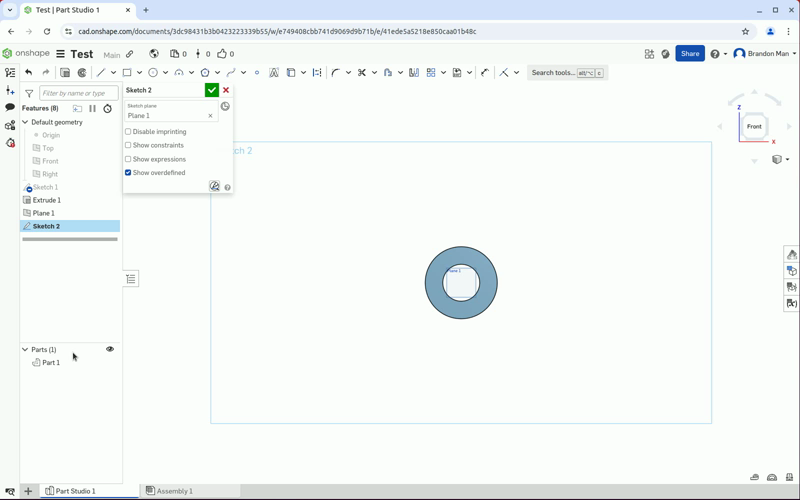
key(y)
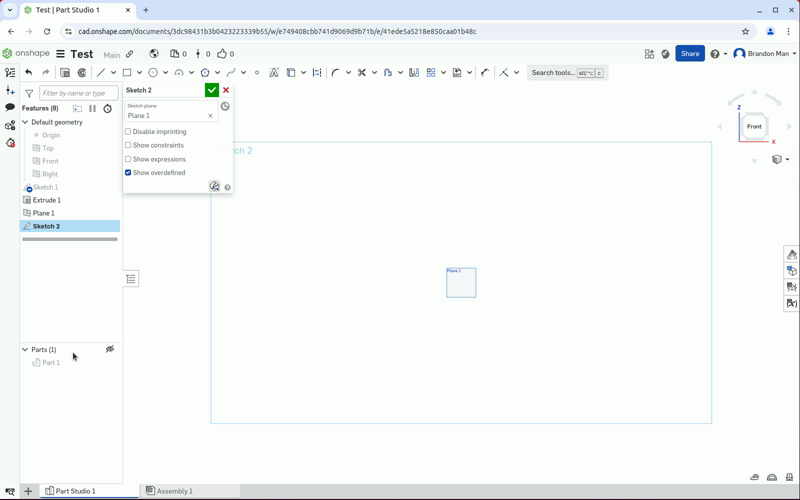
key(c)
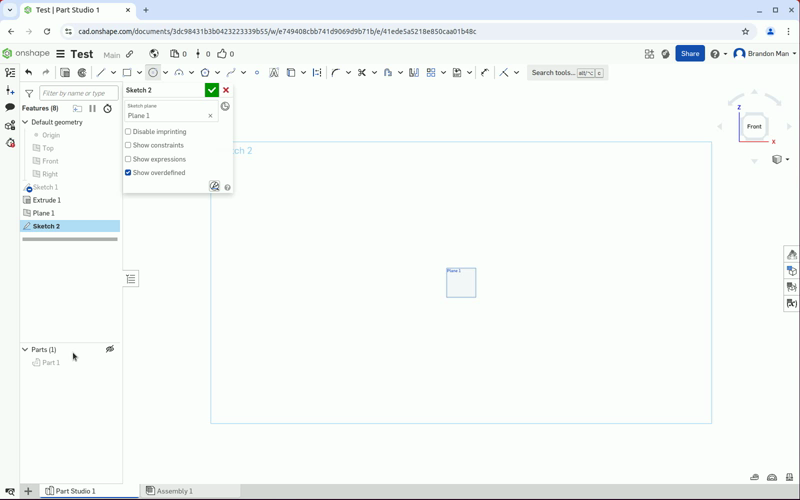
key_down(shift)
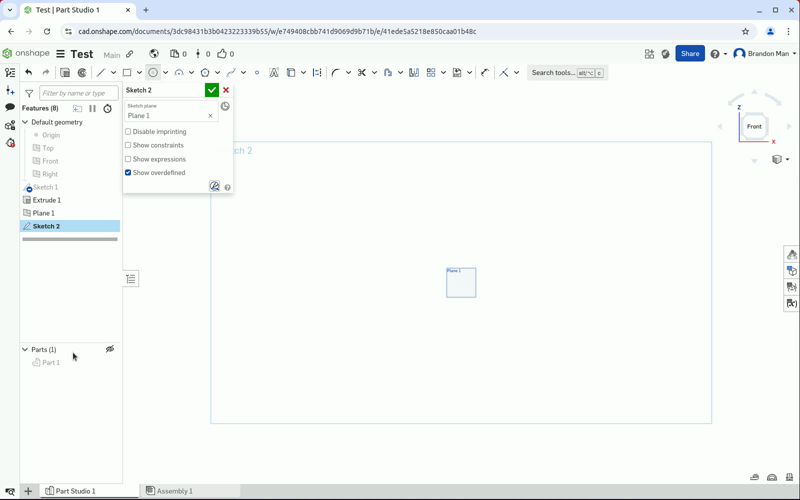
mouse_move(461, 282)
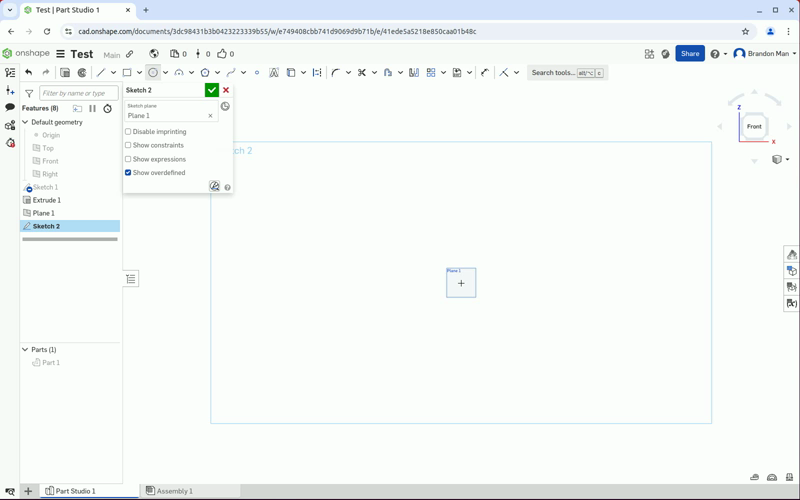
click(461, 282)
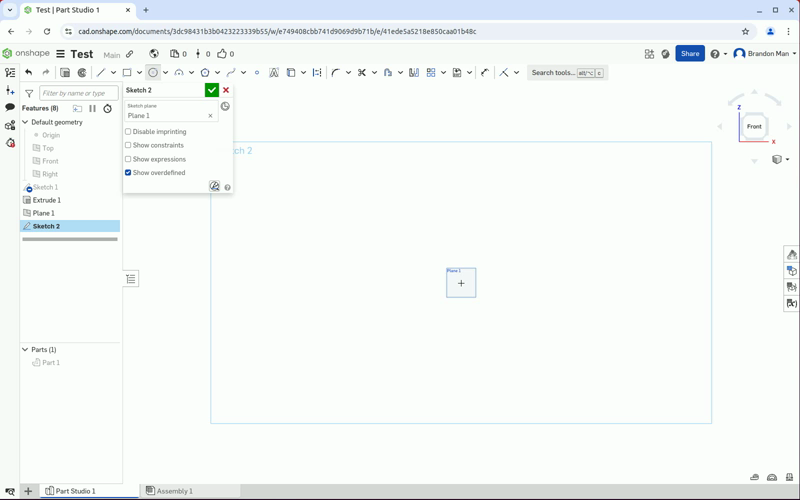
key_up(shift)
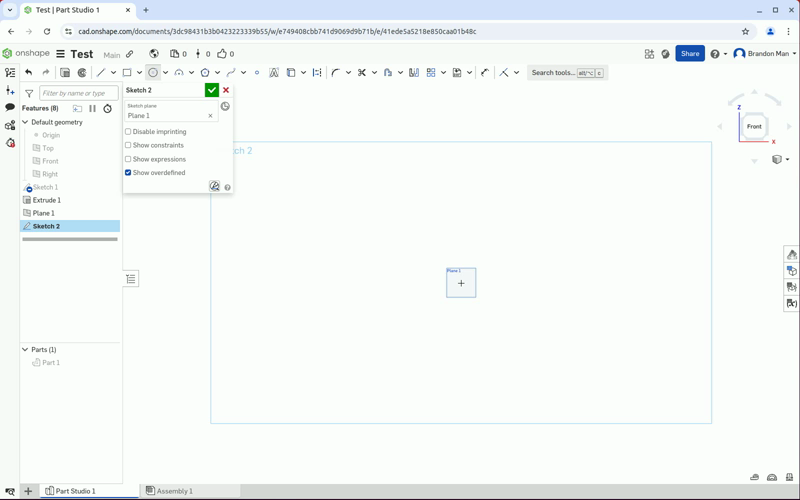
mouse_move(494, 282)
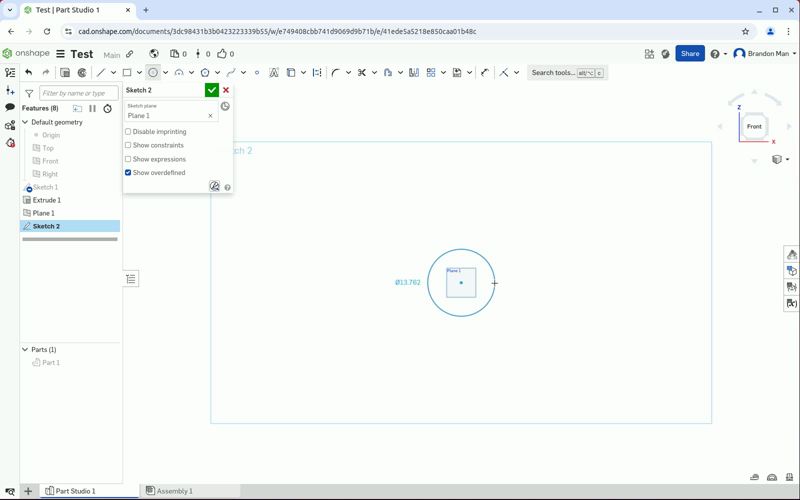
click(494, 282)
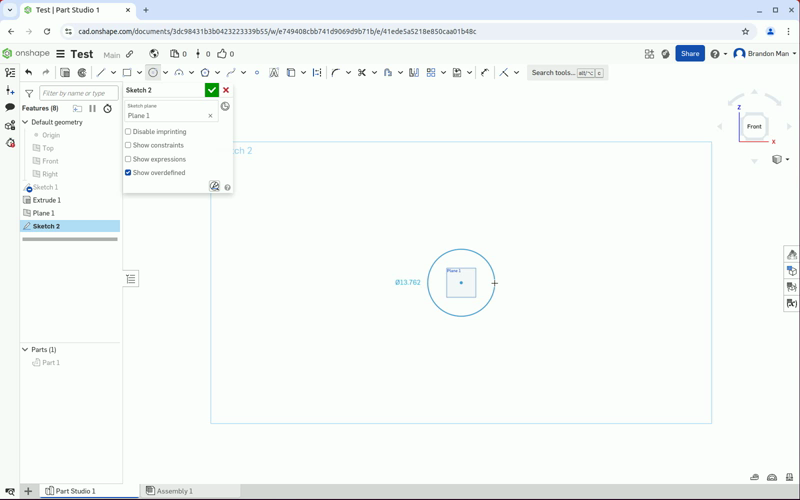
key(esc)
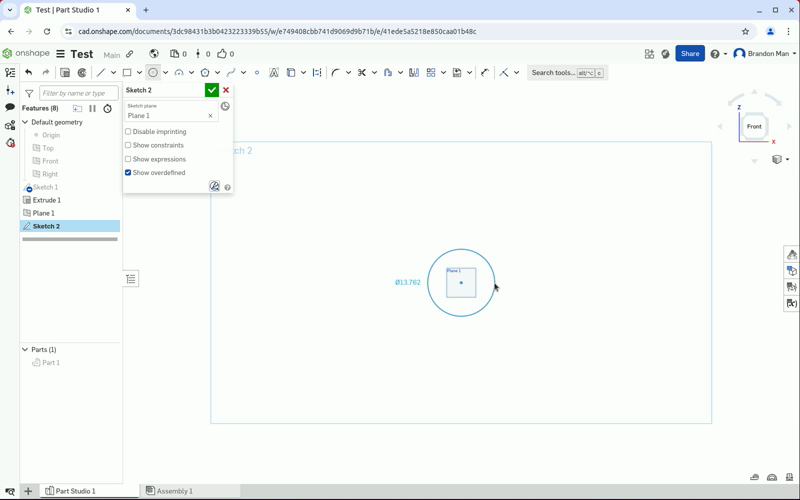
key(c)
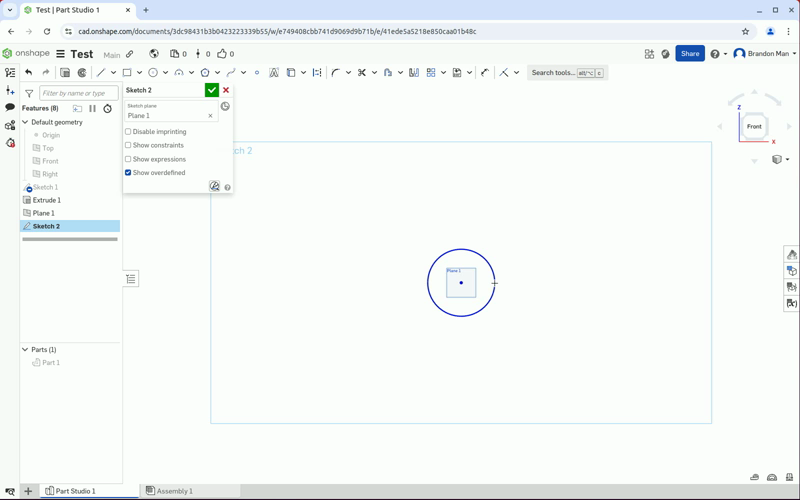
key_down(shift)
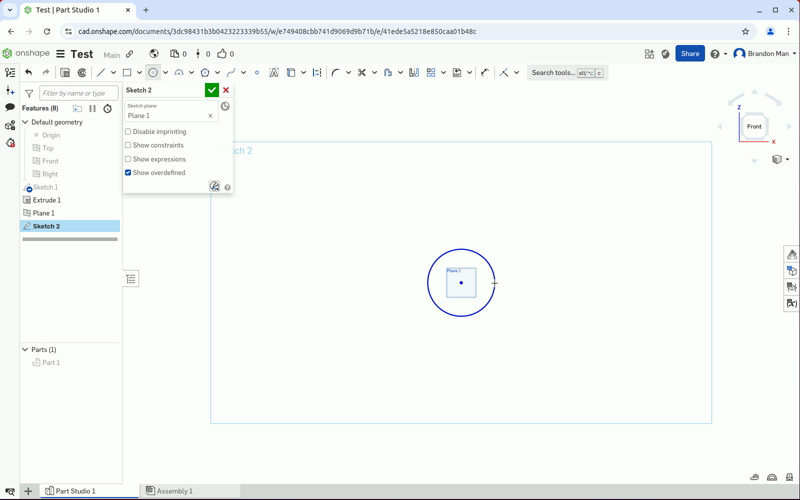
mouse_move(461, 282)
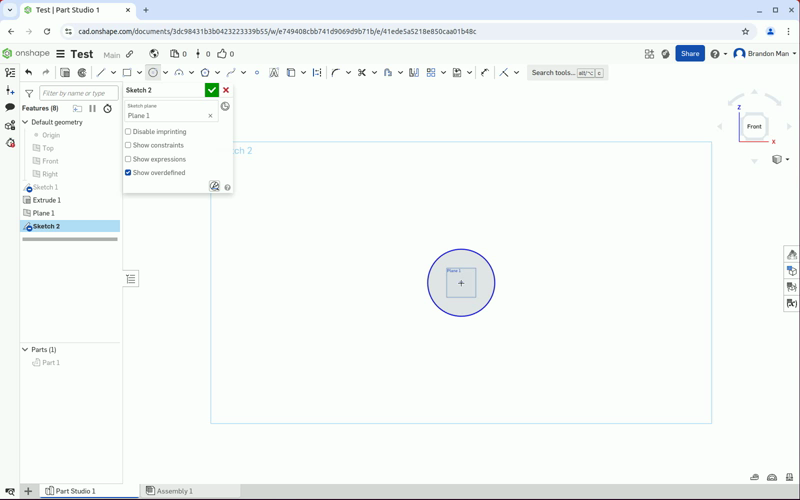
click(461, 282)
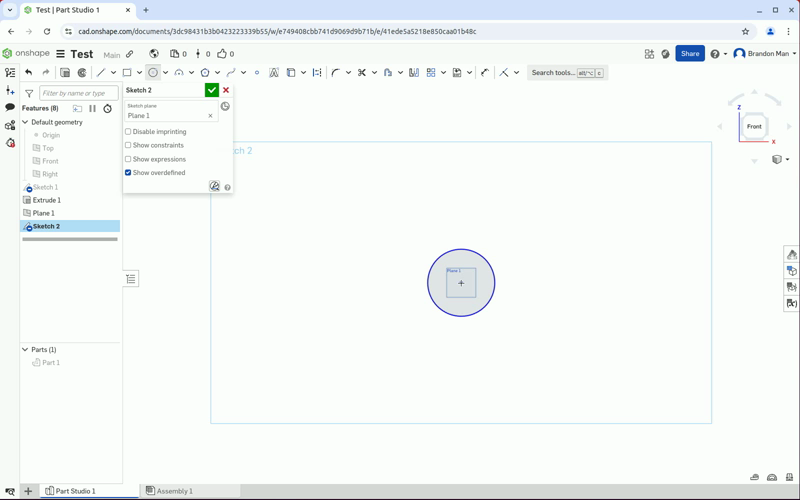
key_up(shift)
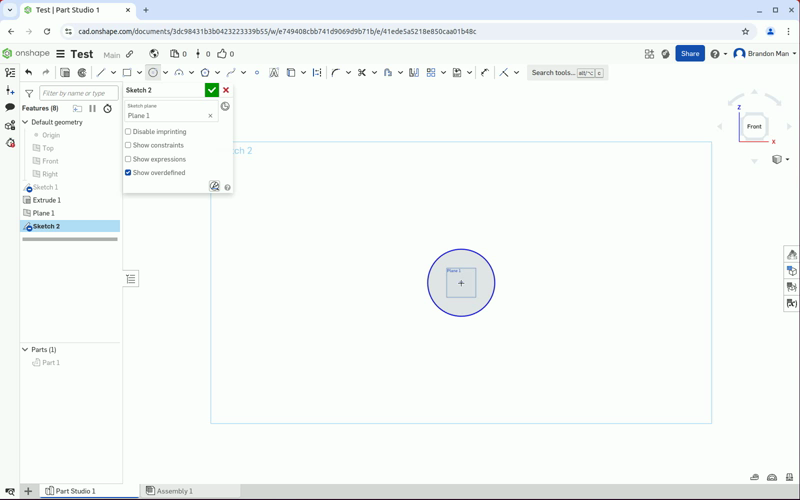
mouse_move(480, 282)
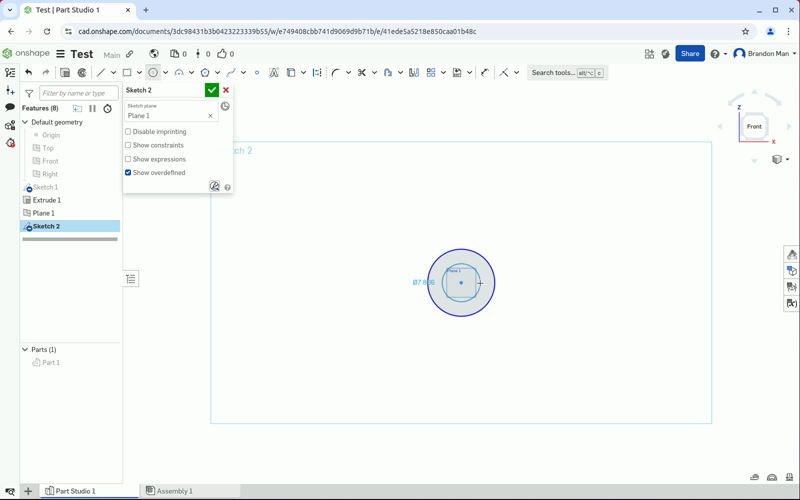
click(480, 282)
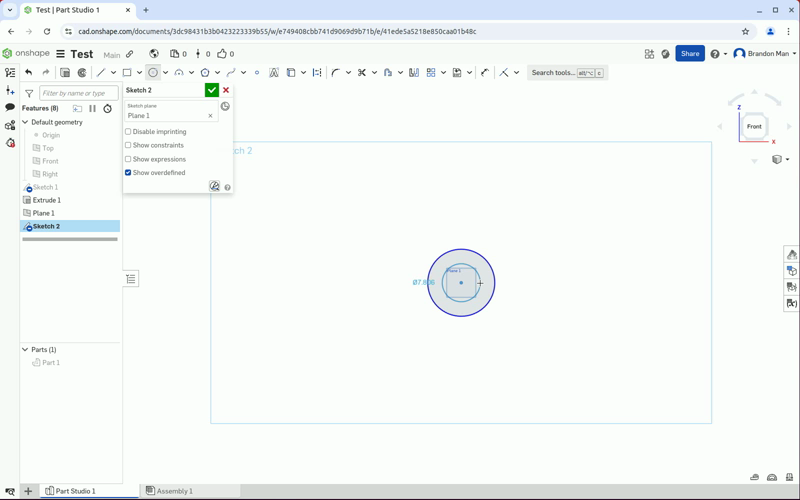
key(esc)
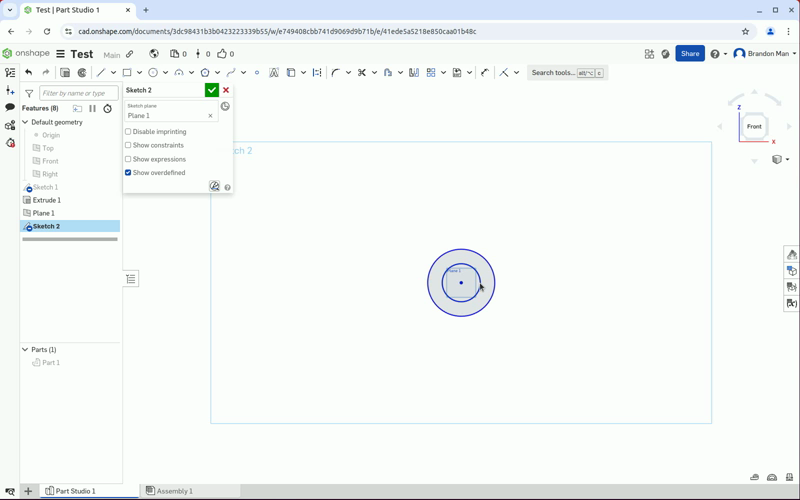
mouse_move(448, 256)
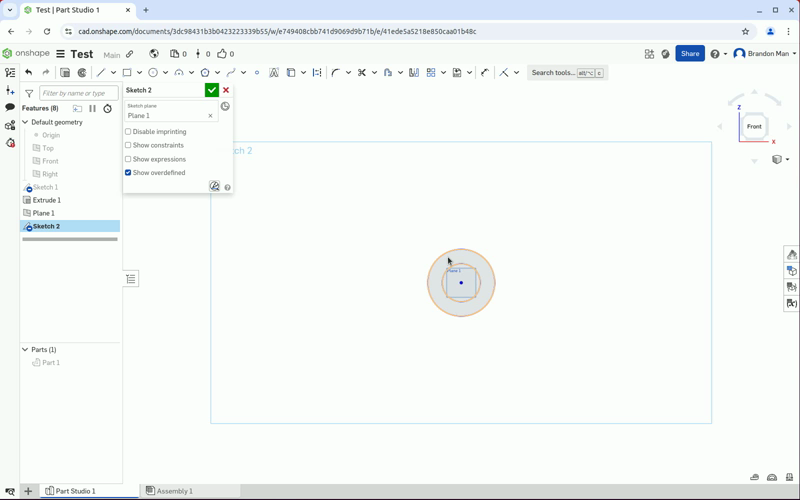
click(448, 256)
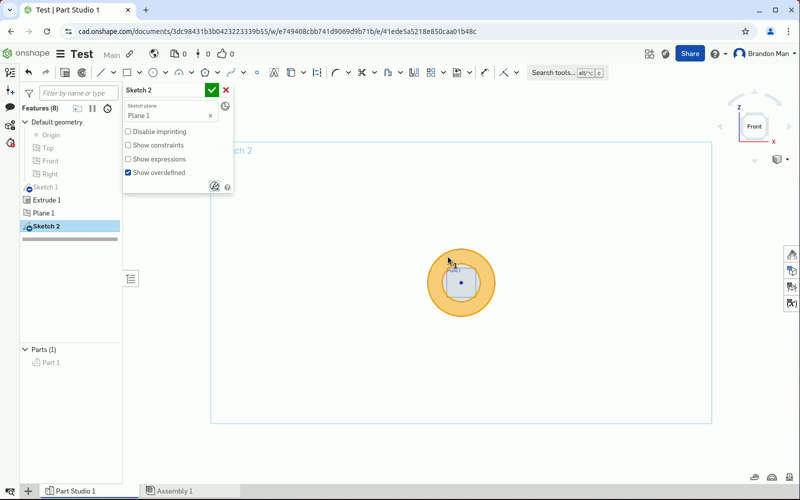
mouse_move(73, 352)
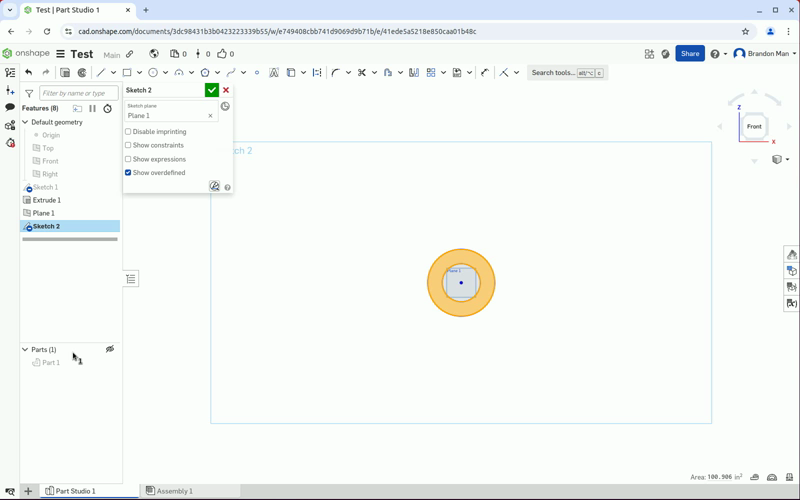
key(shift+y)
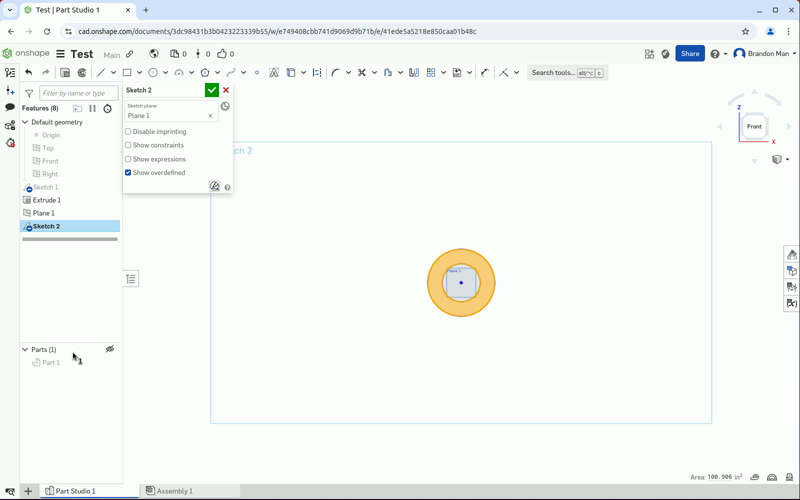
key(shift+e)
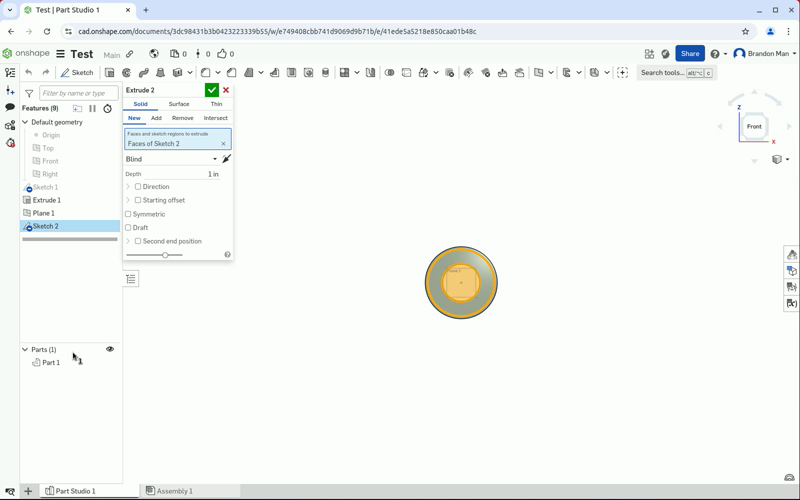
mouse_move(143, 106)
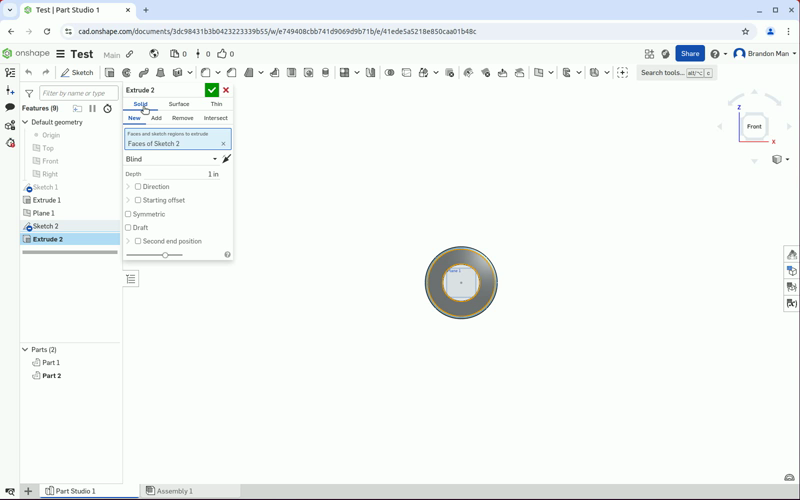
click(143, 106)
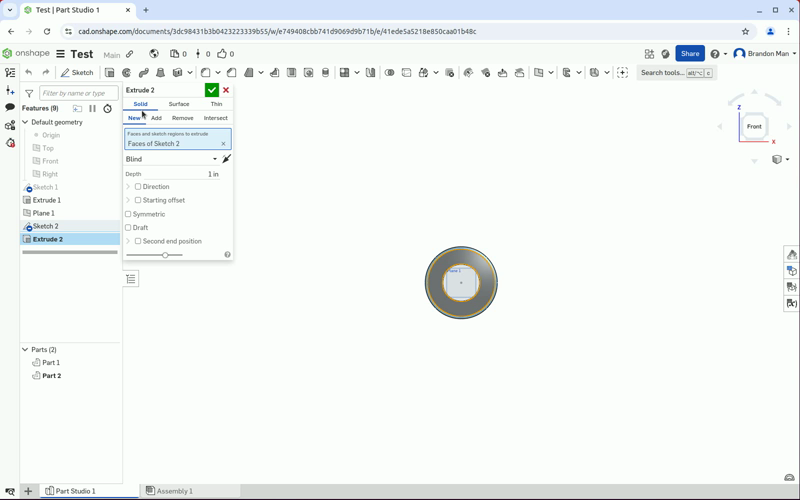
mouse_move(137, 120)
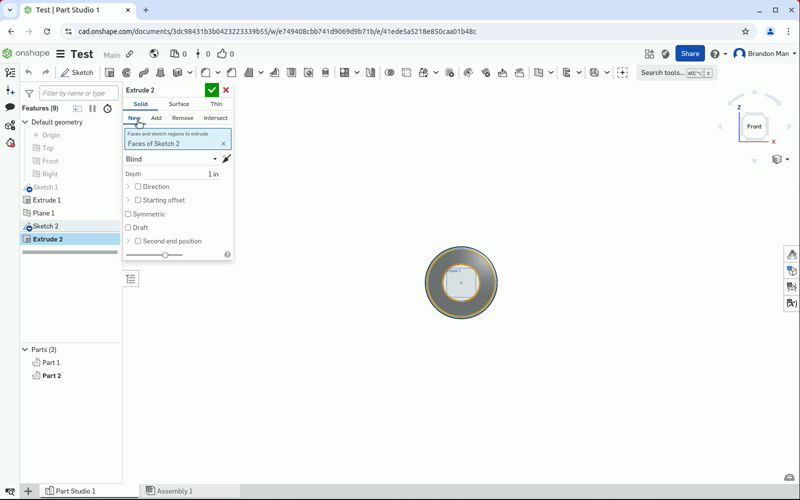
click(137, 120)
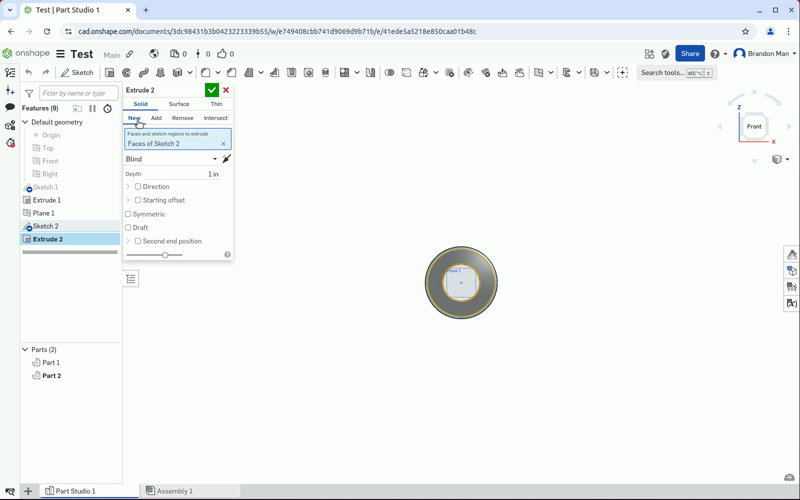
key(tab, 4)
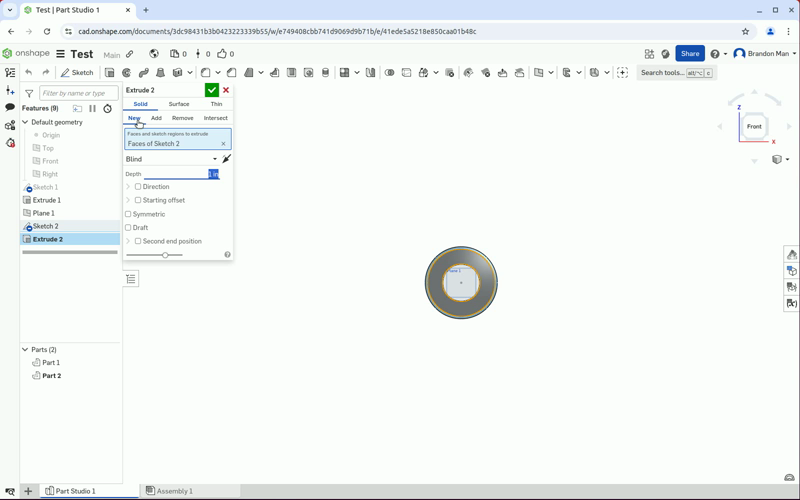
text(0.963)
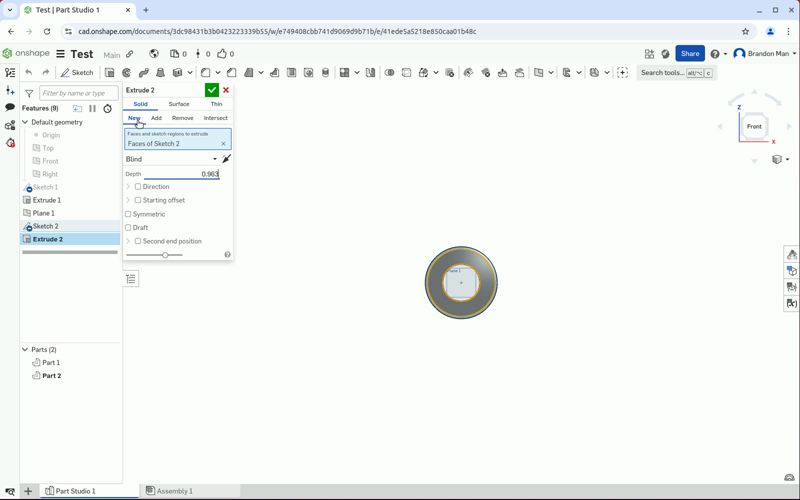
key(enter)
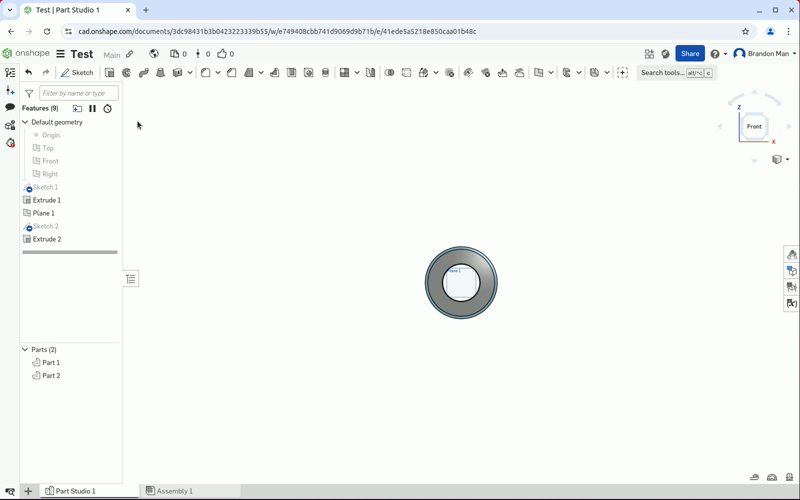
key(shift+h)
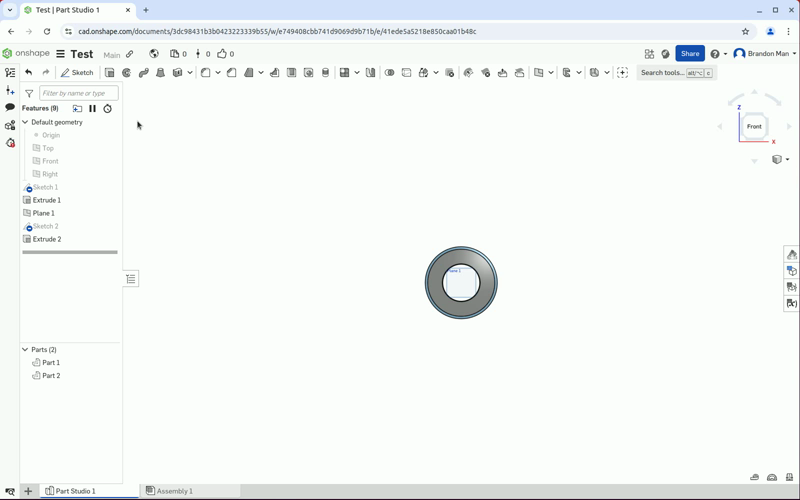
key(shift+h)
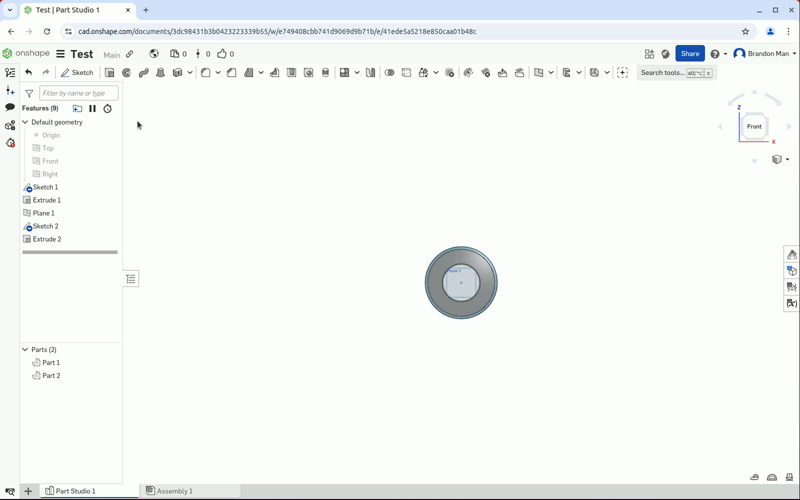
key(shift+7)
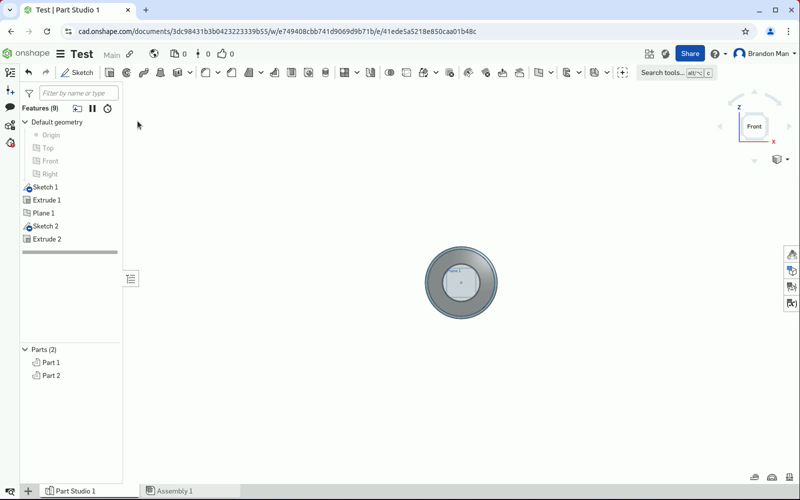
key(left, 2)
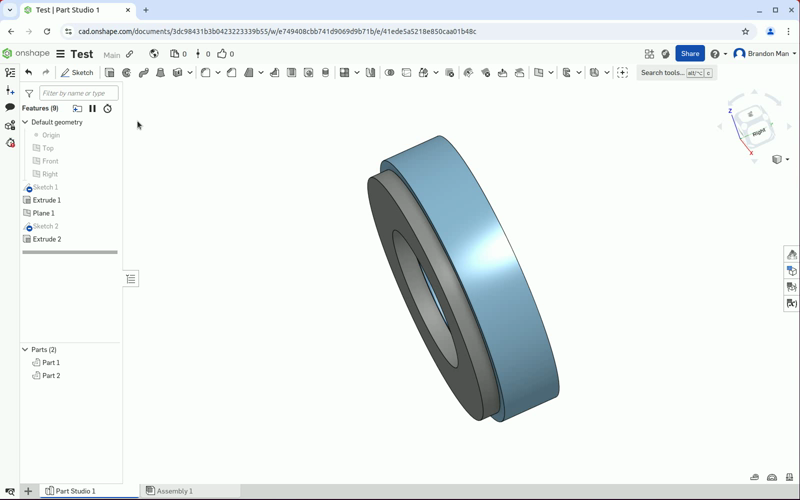
key(down, 2)
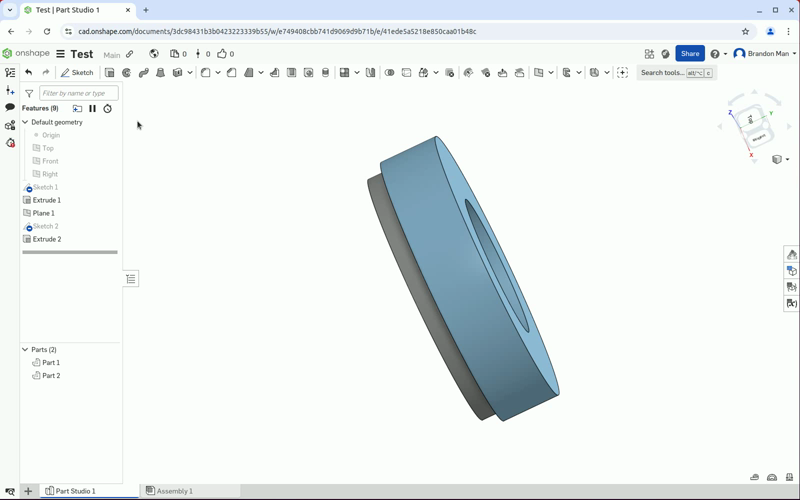
key(up, 2)
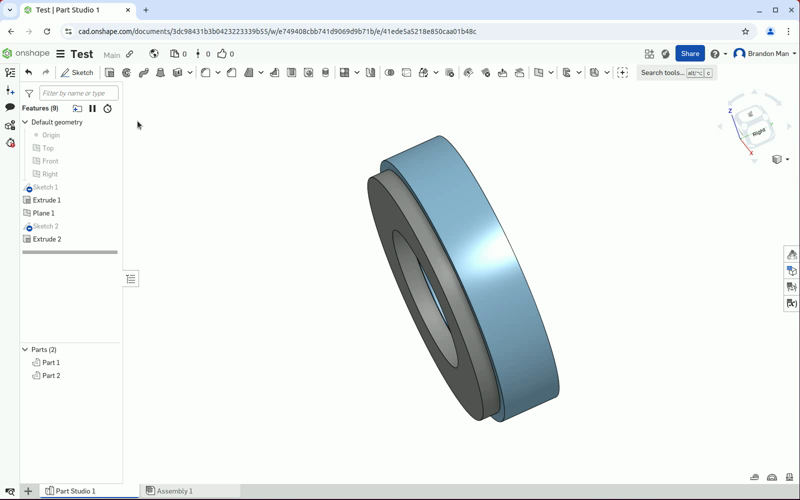
key(right, 2)
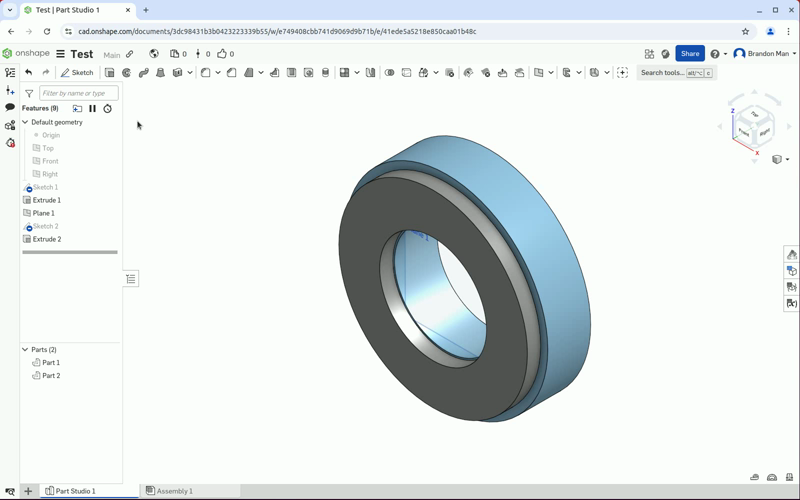
mouse_move(73, 189)
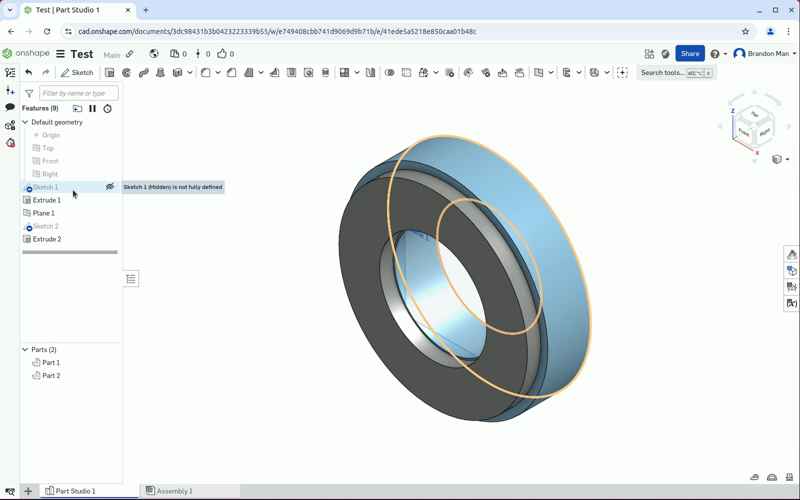
click(73, 189)